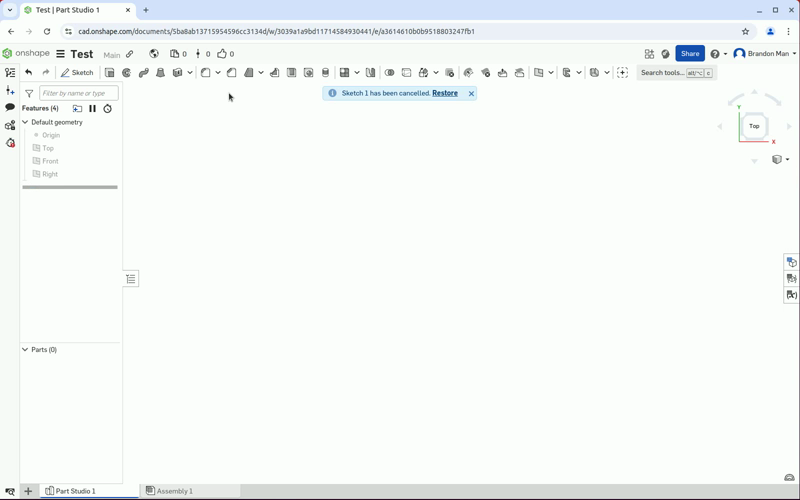
key(shift+h)
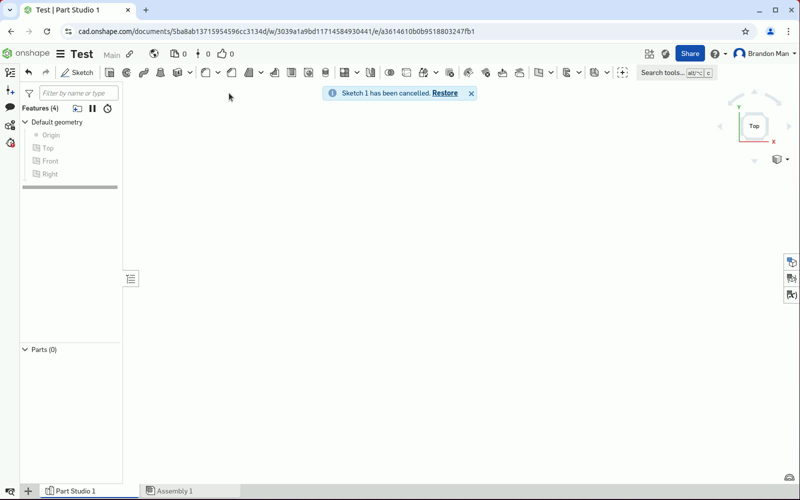
key(shift+s)
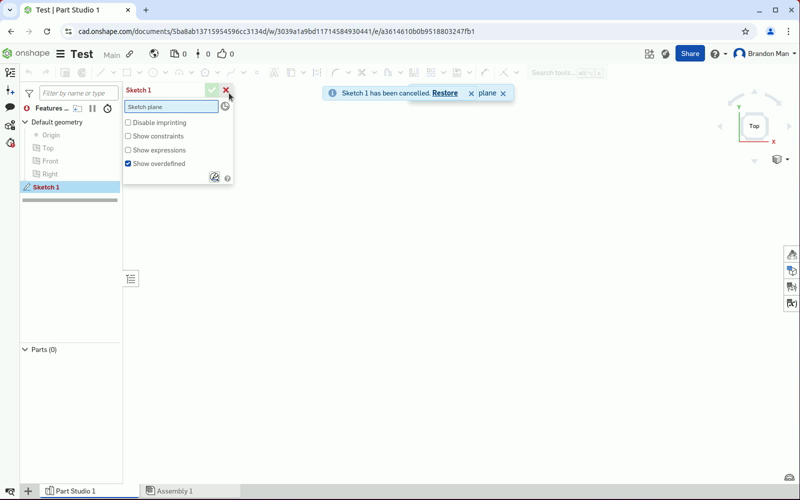
mouse_move(73, 150)
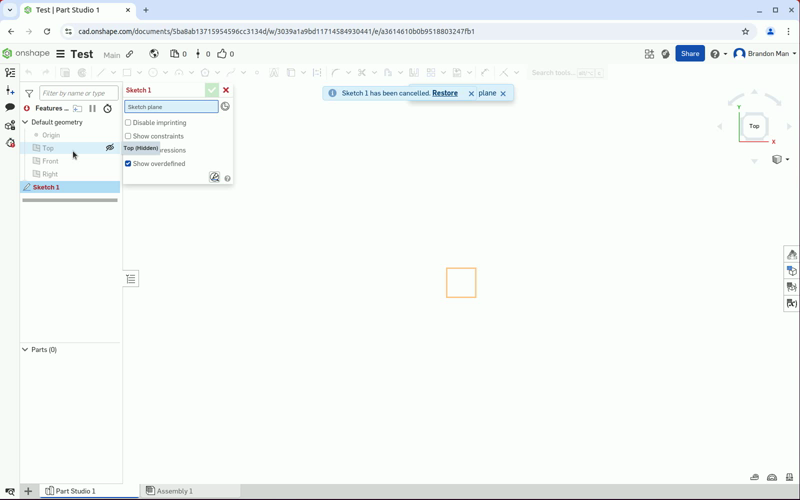
click(73, 150)
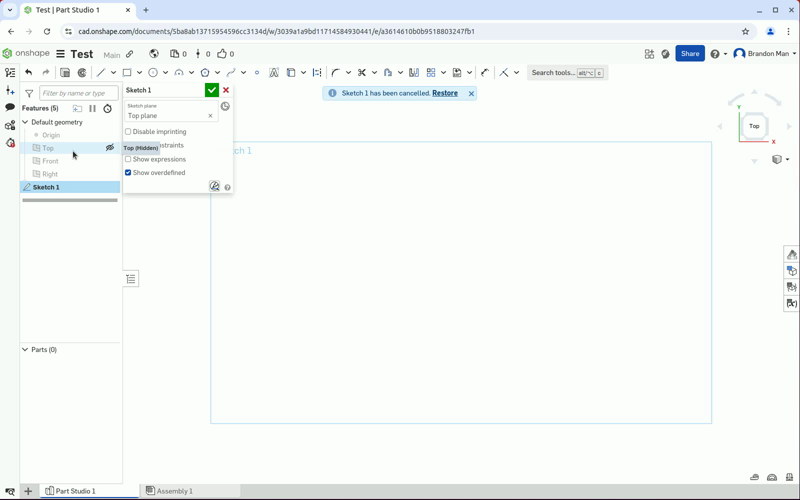
mouse_move(73, 352)
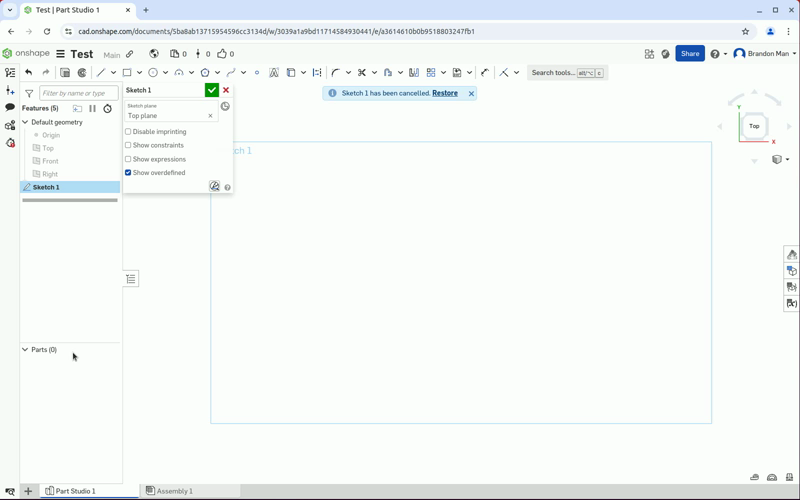
key(y)
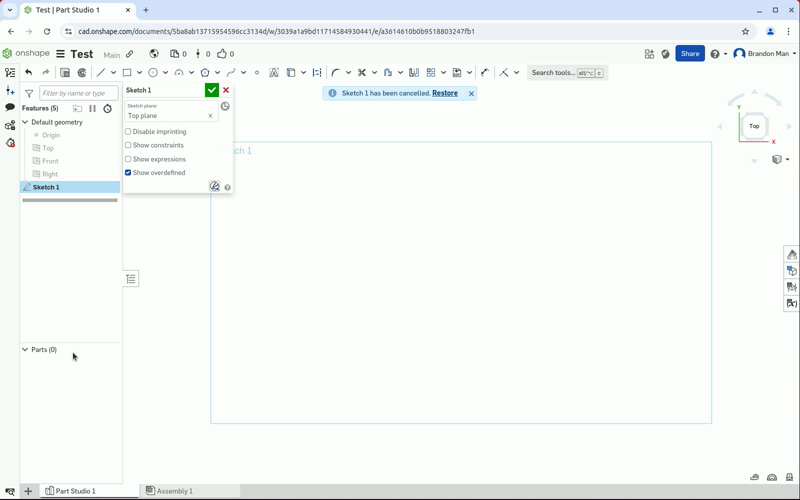
key(l)
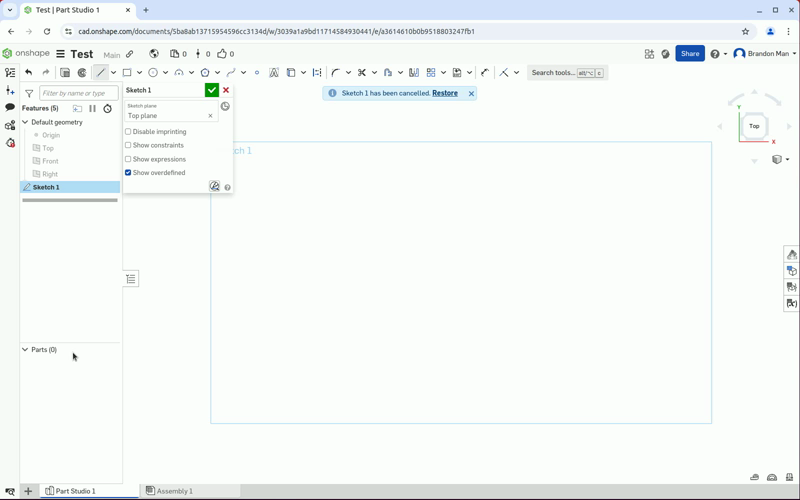
key_down(shift)
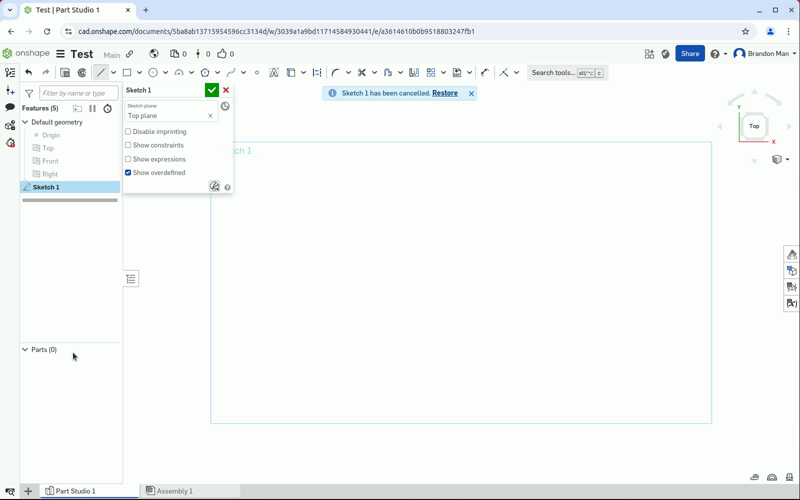
mouse_move(348, 345)
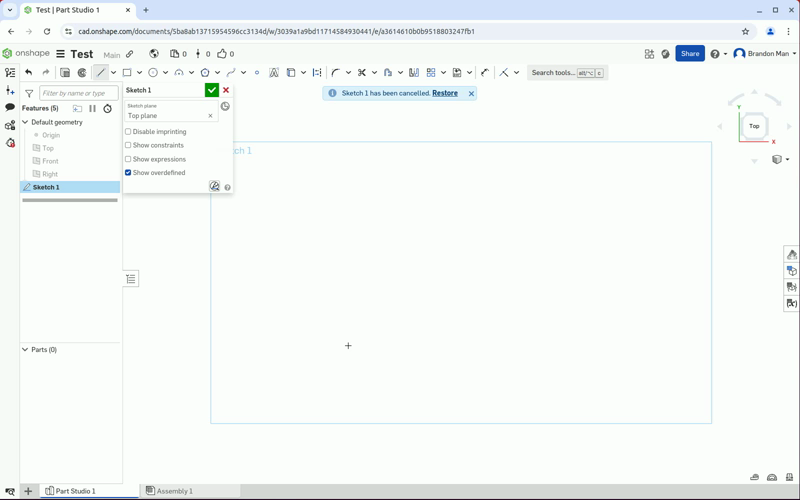
click(348, 345)
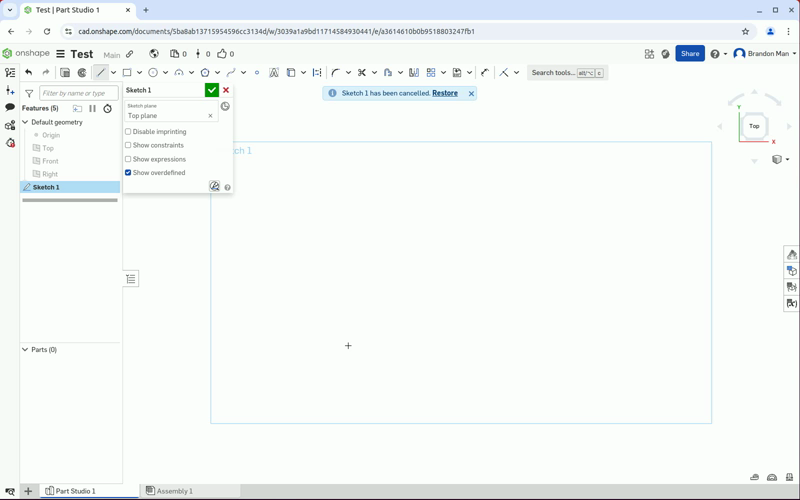
key_up(shift)
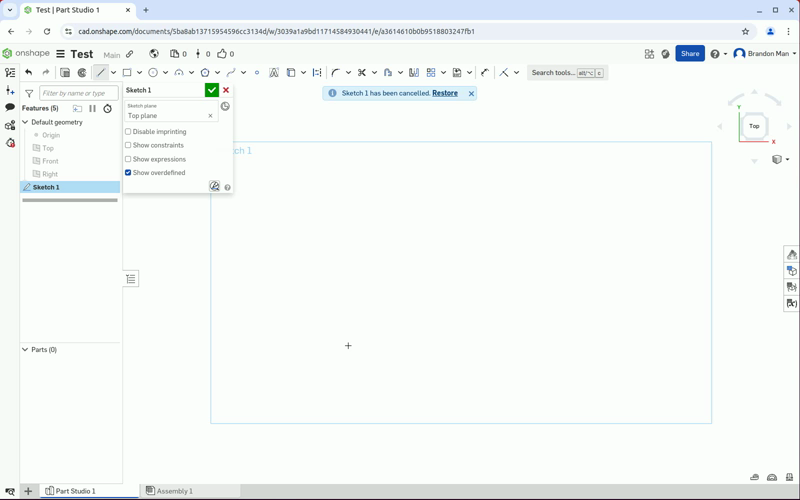
key_down(shift)
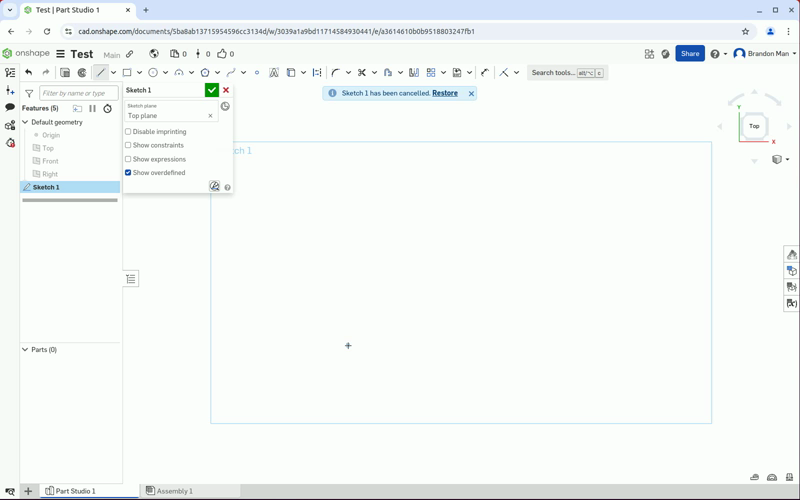
mouse_move(489, 345)
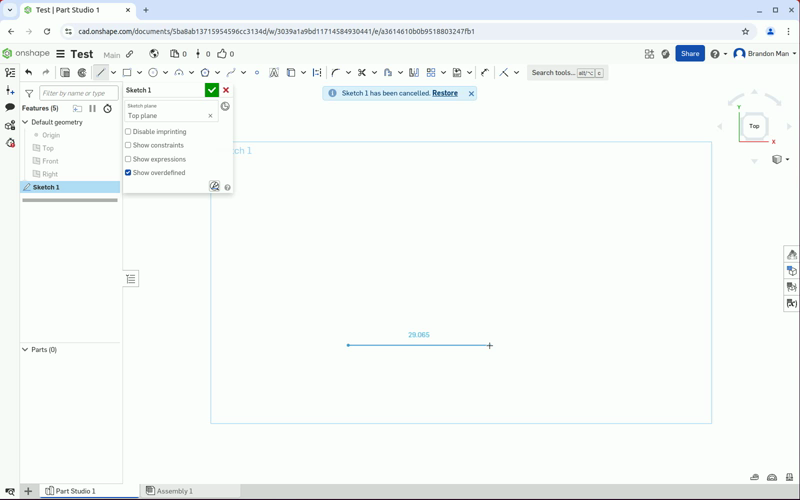
click(489, 345)
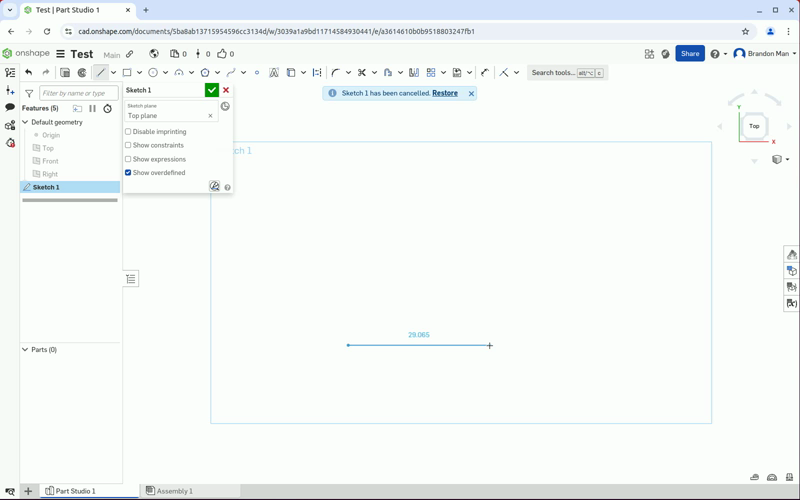
key_up(shift)
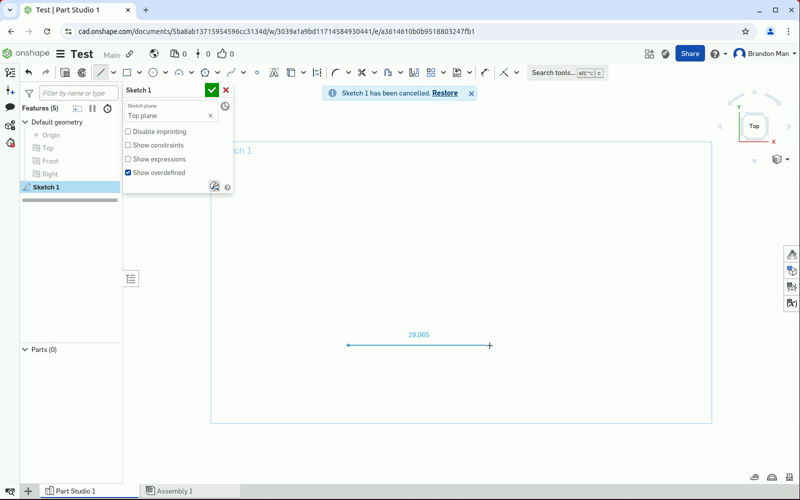
key_down(shift)
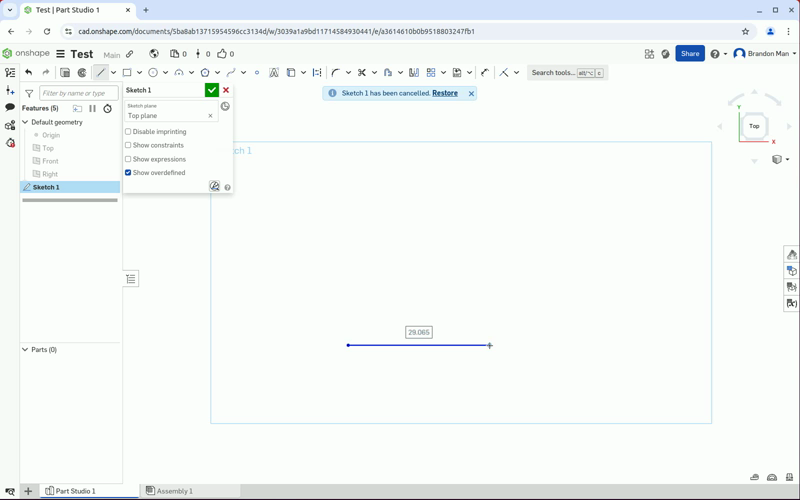
mouse_move(519, 345)
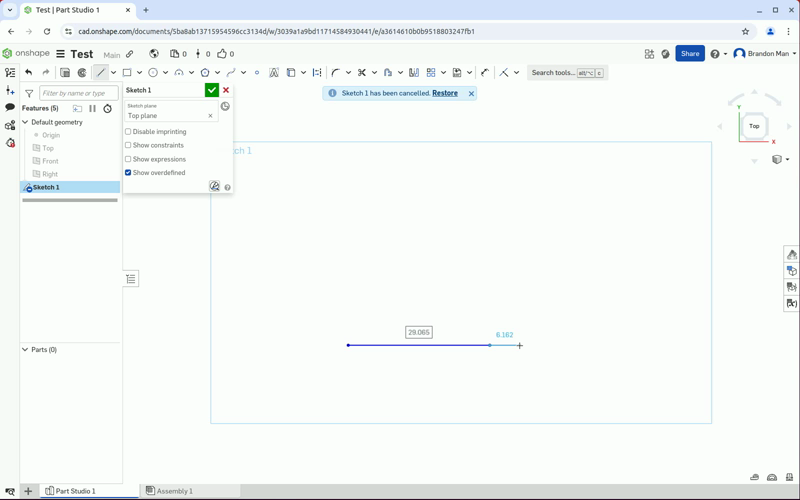
mouse_move(489, 295)
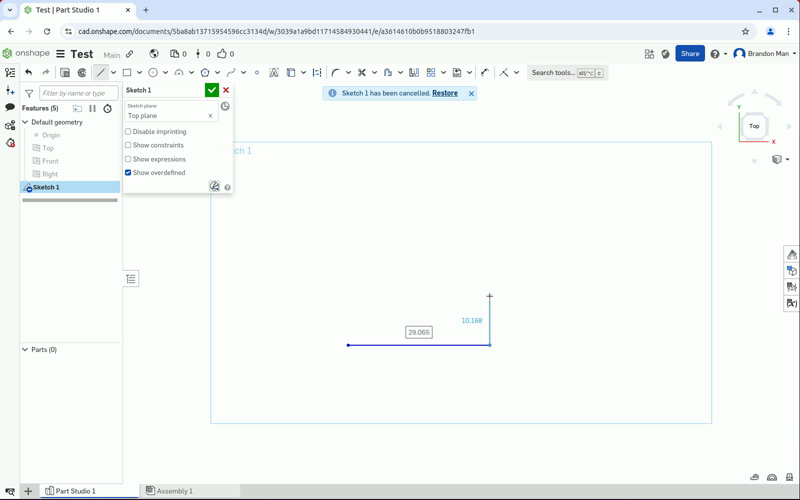
click(489, 295)
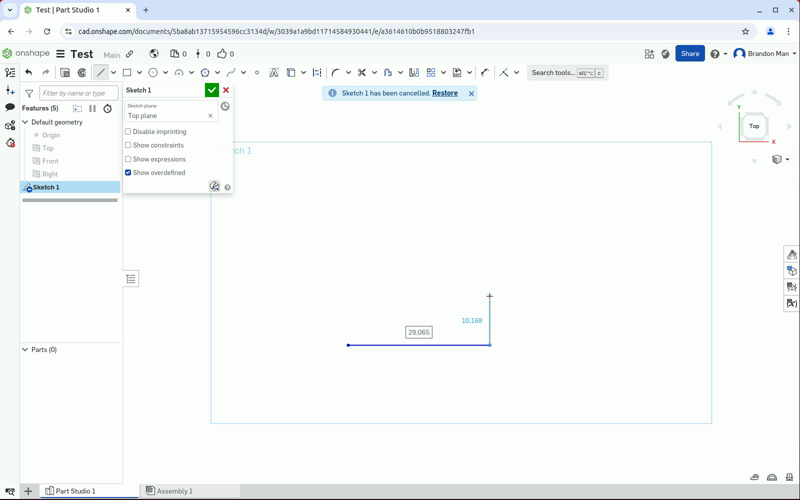
key_up(shift)
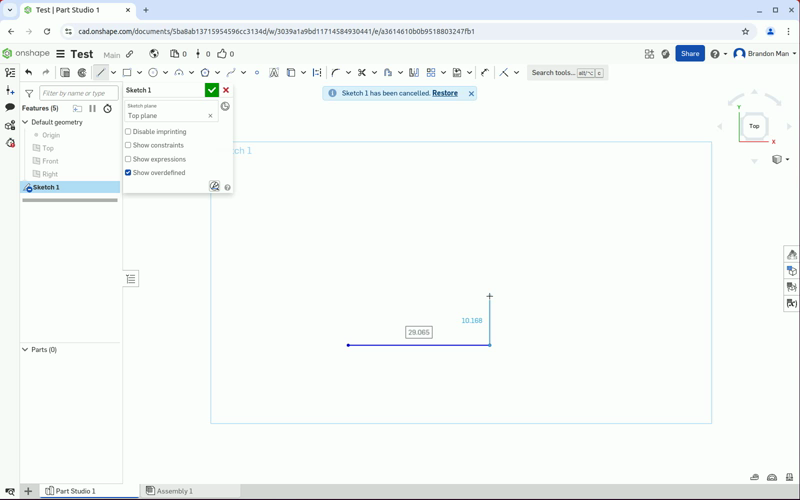
key_down(shift)
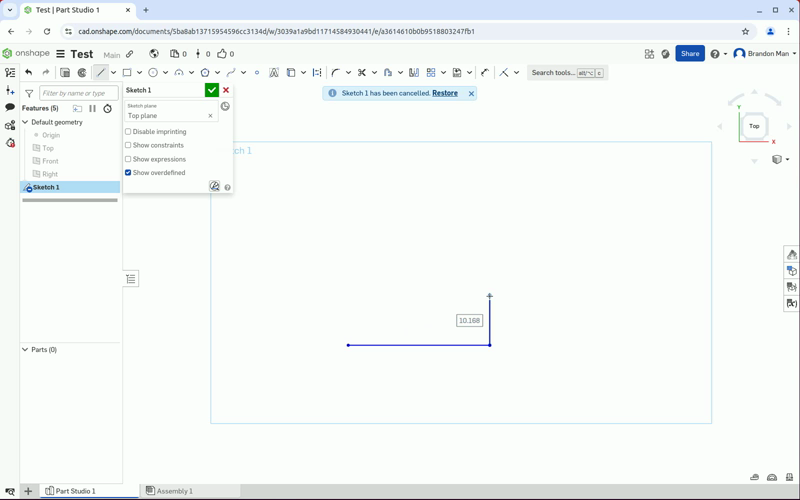
mouse_move(348, 295)
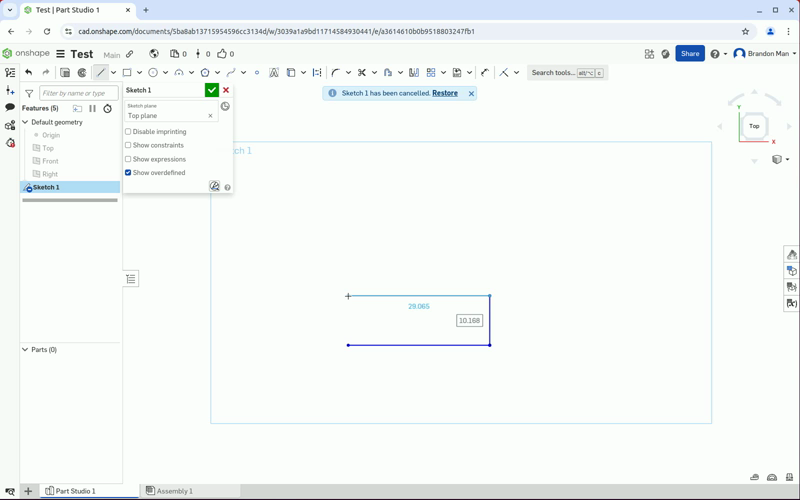
click(348, 295)
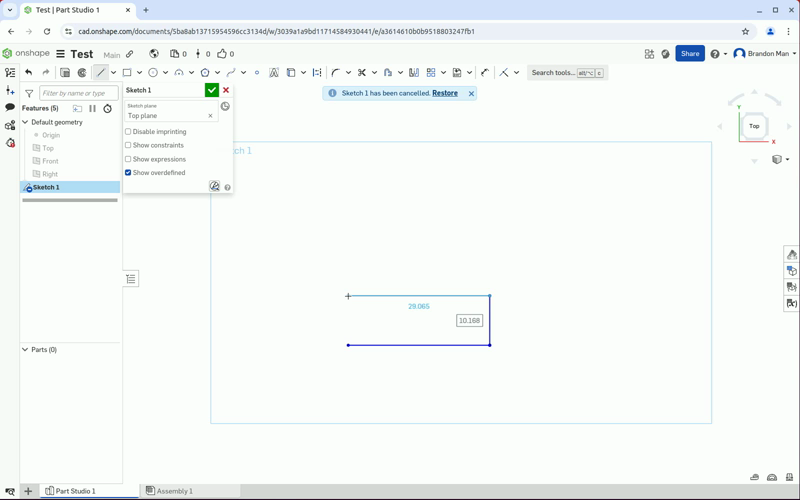
key_up(shift)
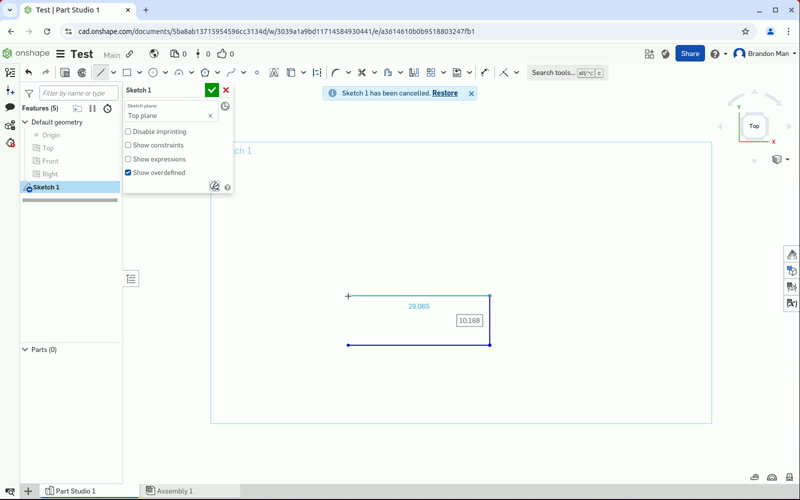
mouse_move(378, 295)
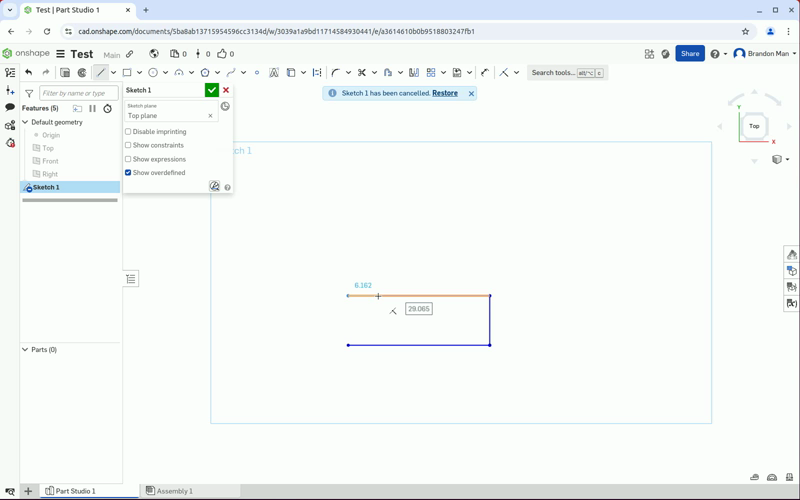
key_down(shift)
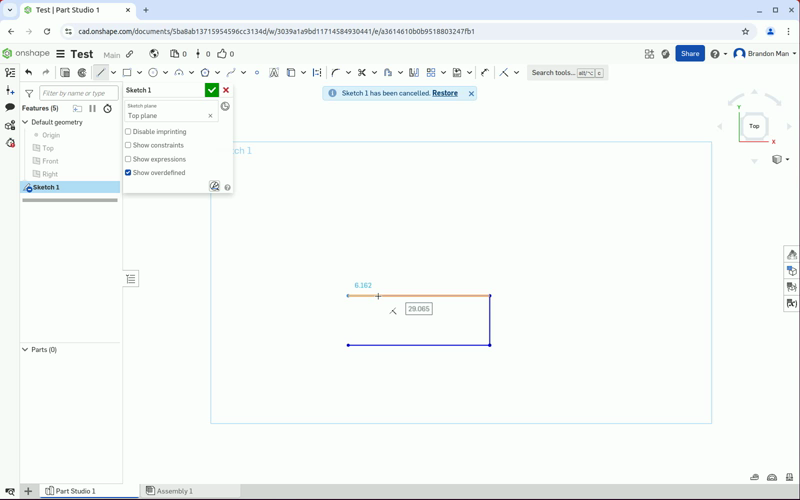
mouse_move(348, 345)
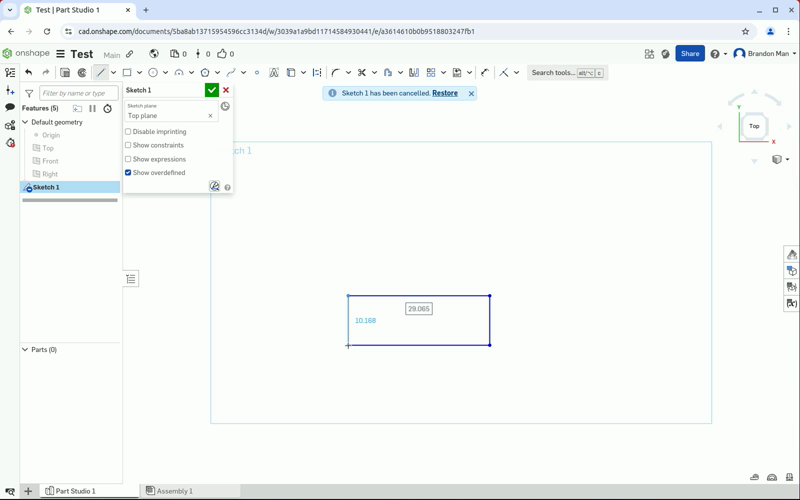
key_up(shift)
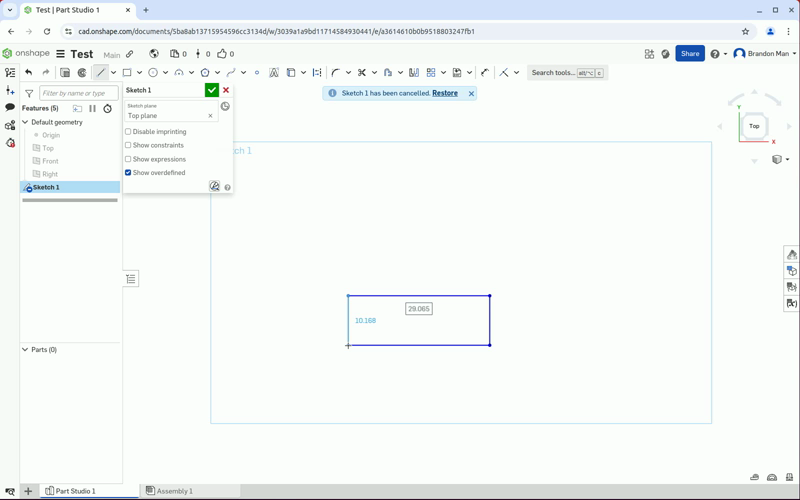
click(348, 345)
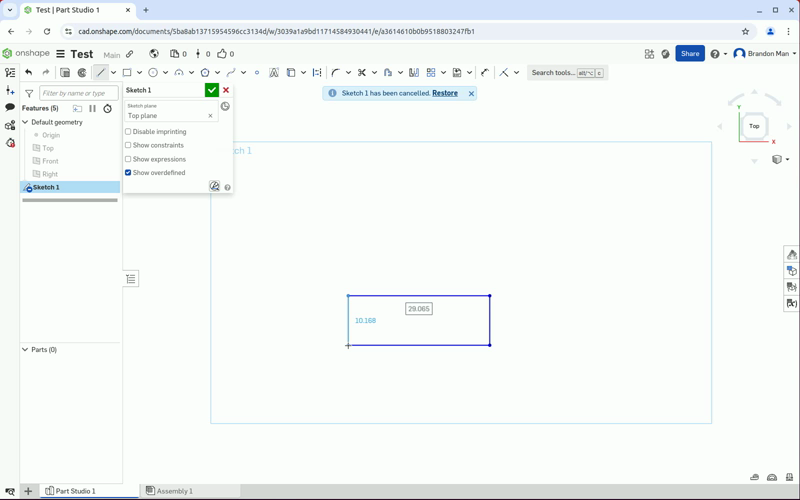
key(esc)
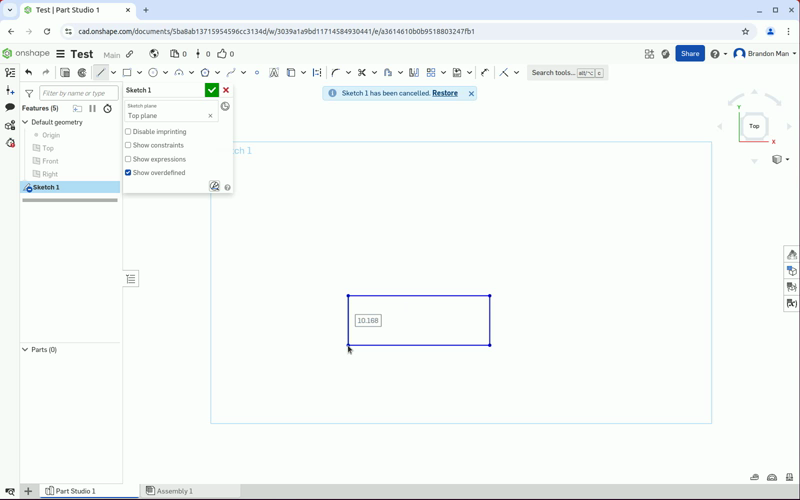
mouse_move(473, 301)
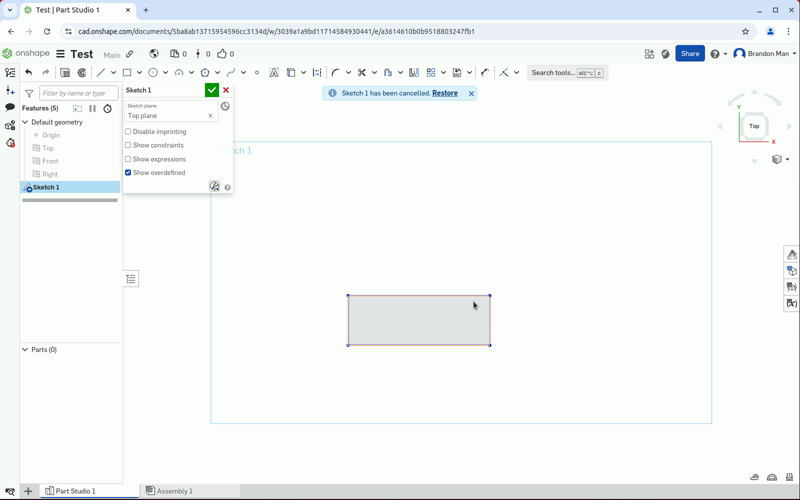
click(473, 301)
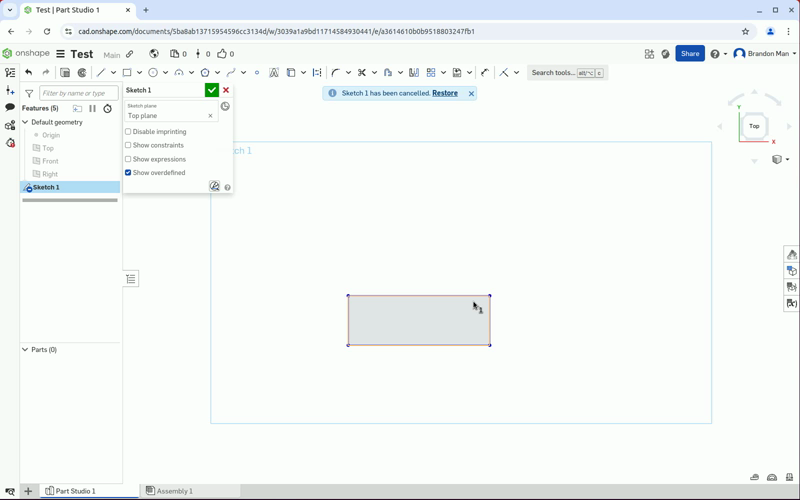
mouse_move(73, 352)
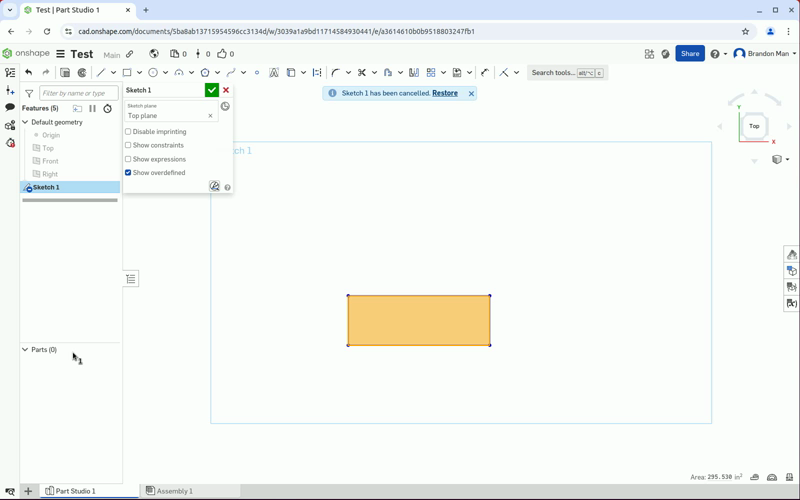
key(shift+y)
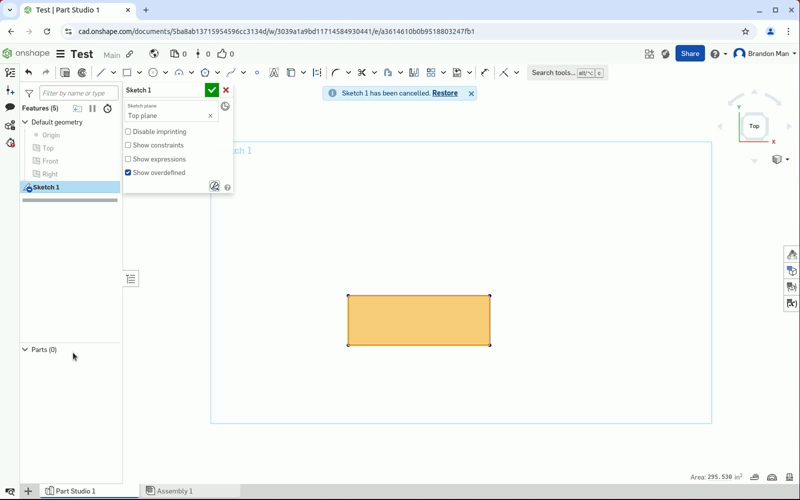
key(shift+e)
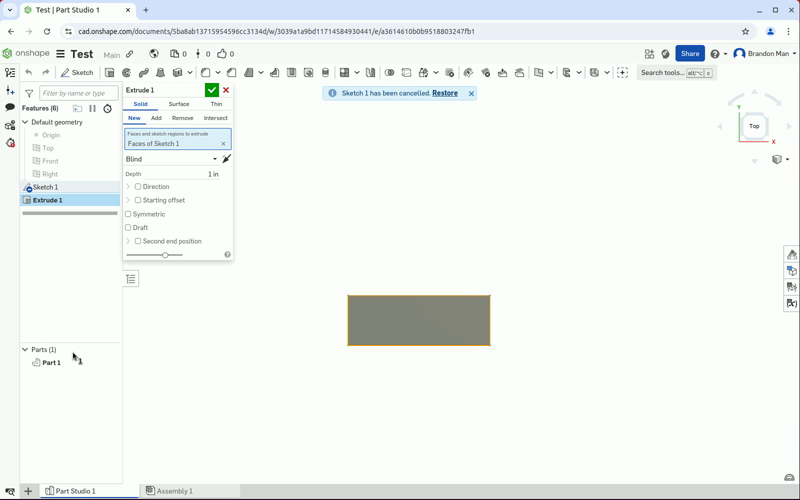
mouse_move(143, 106)
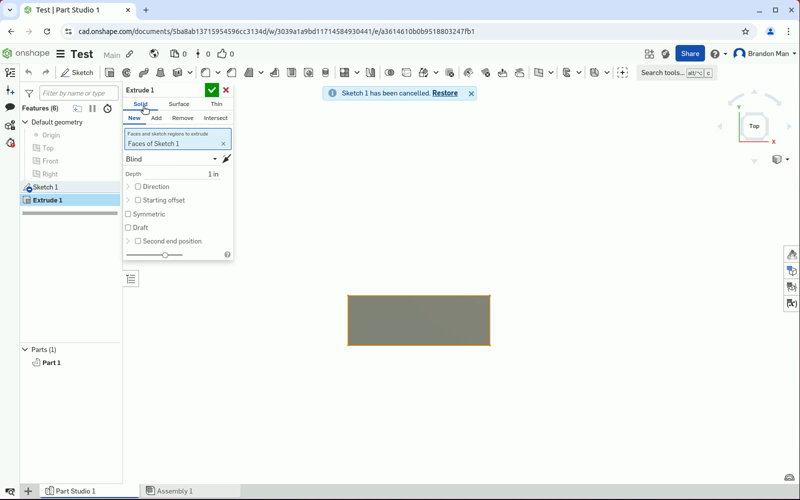
click(143, 106)
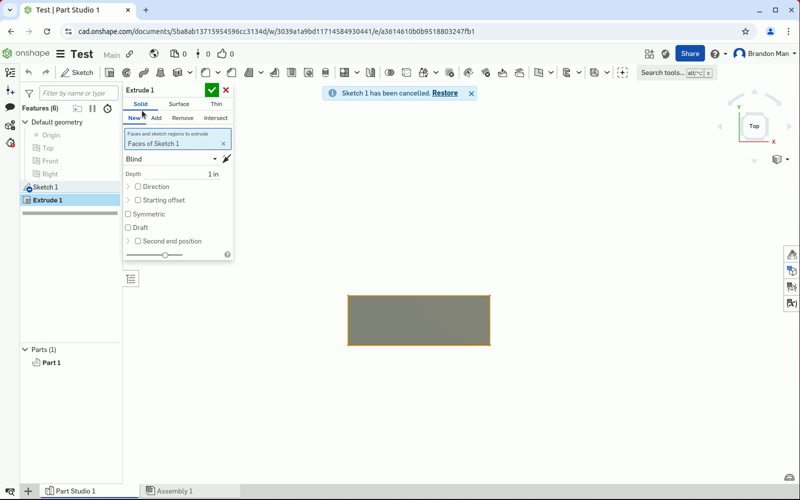
mouse_move(137, 120)
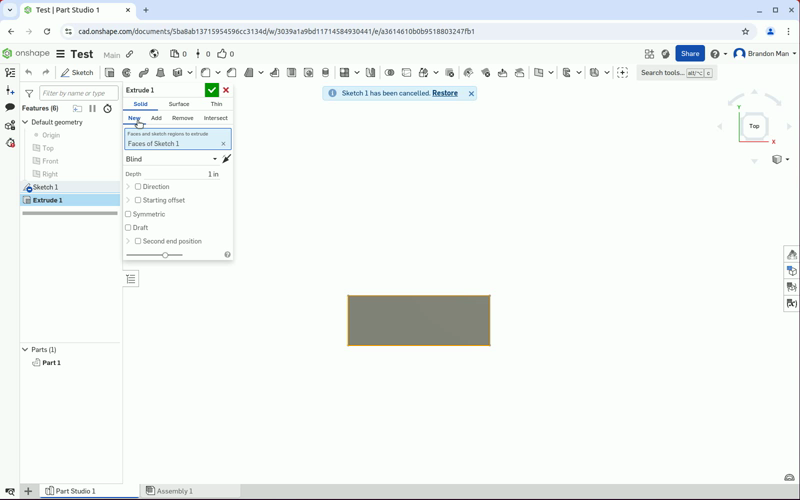
click(137, 120)
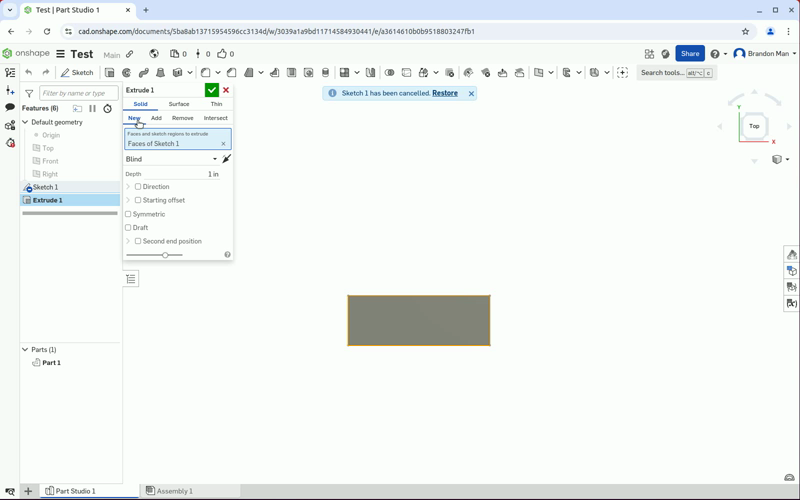
key(tab, 4)
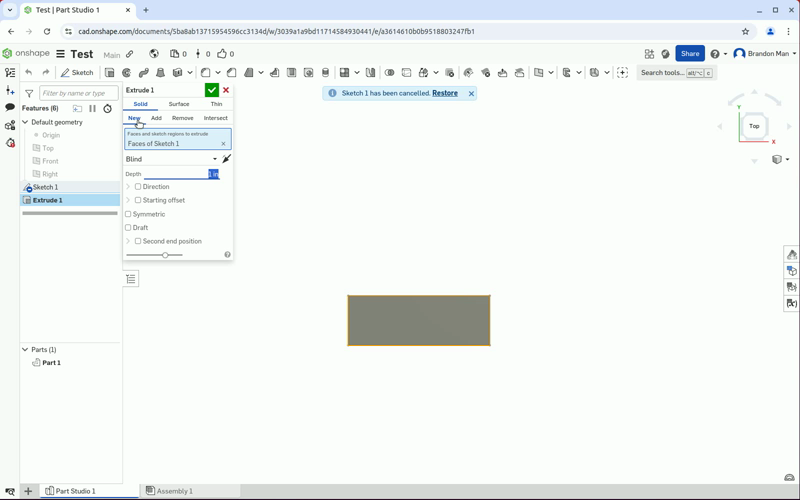
text(1.444)
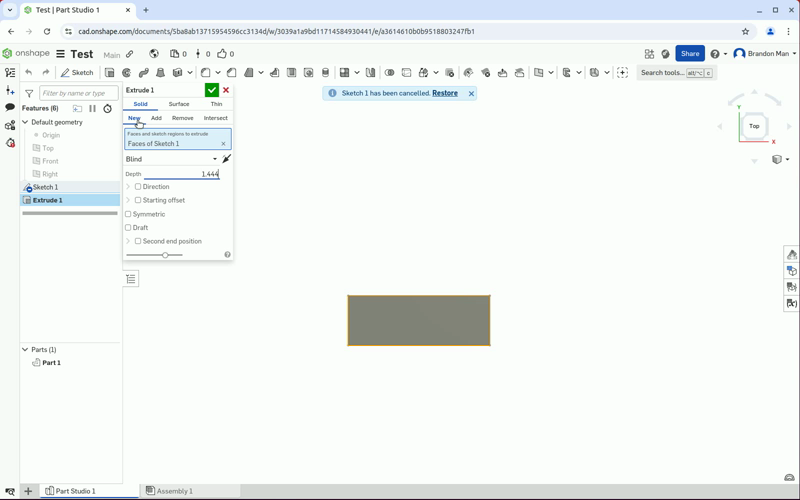
key(enter)
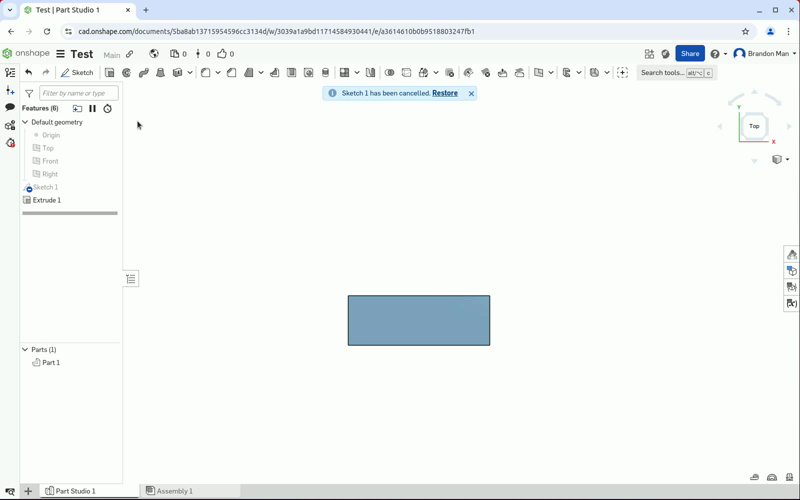
key(shift+h)
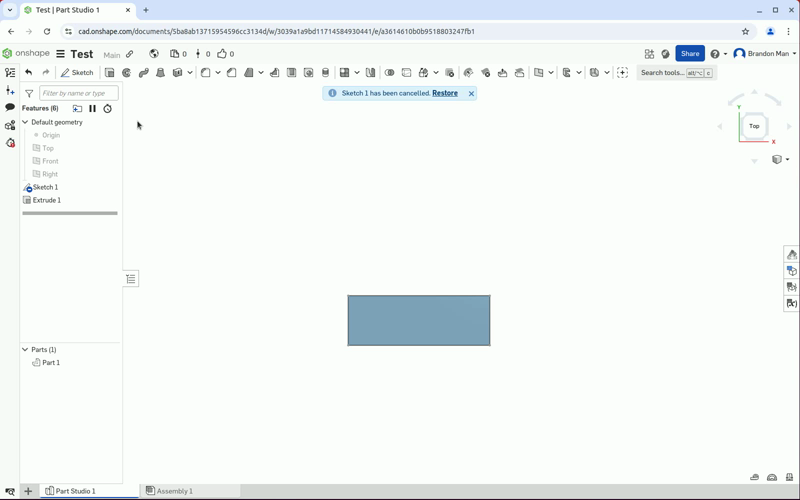
key(shift+h)
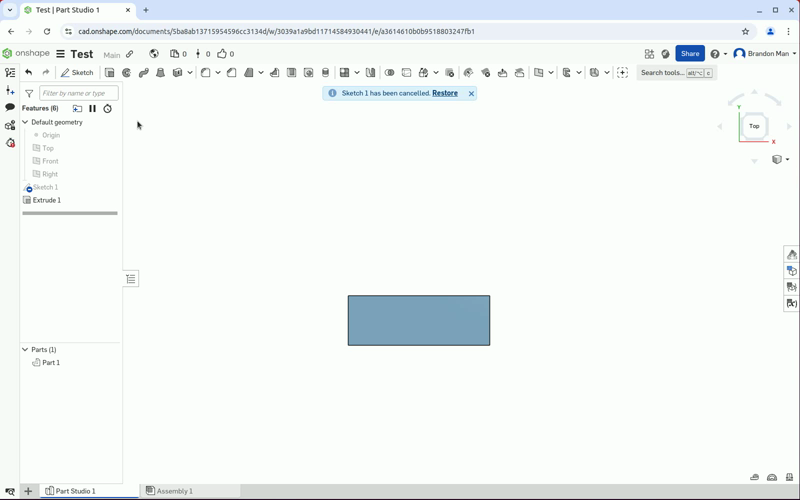
mouse_move(73, 189)
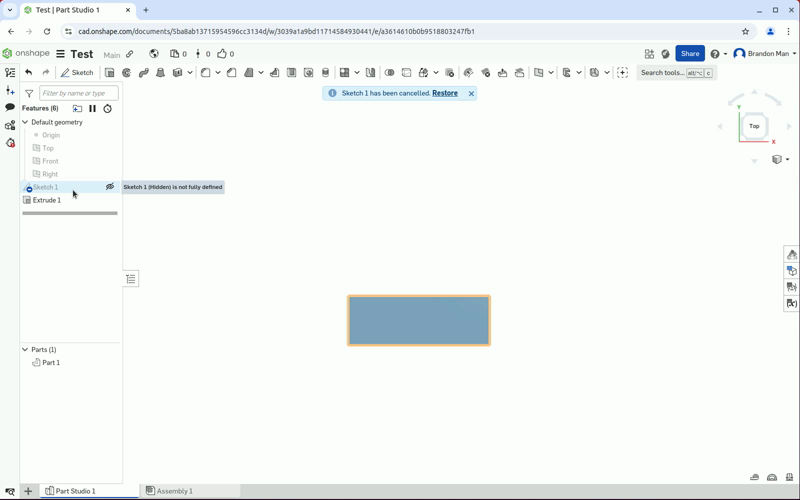
click(73, 189)
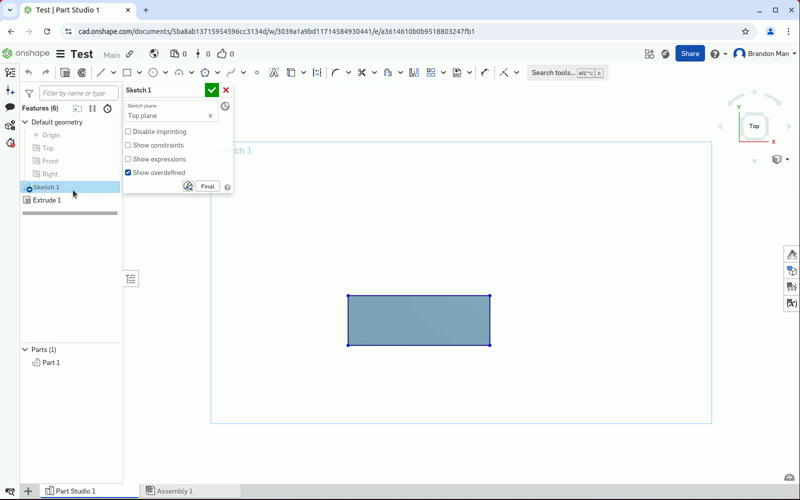
mouse_move(229, 92)
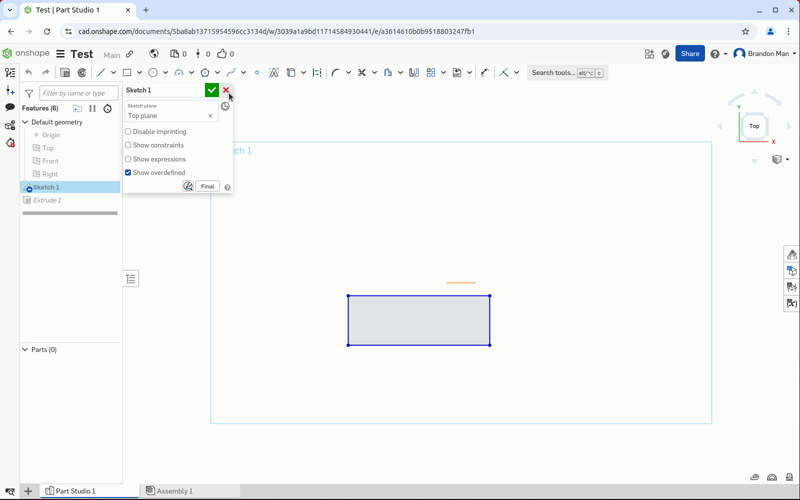
click(229, 92)
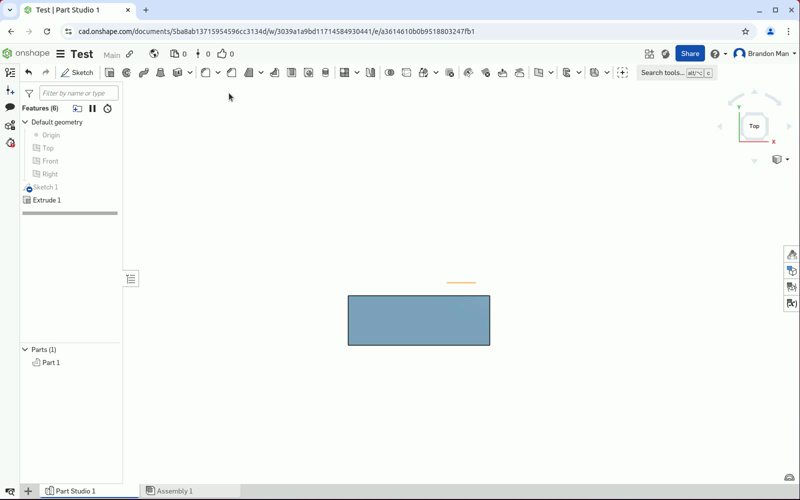
mouse_move(541, 75)
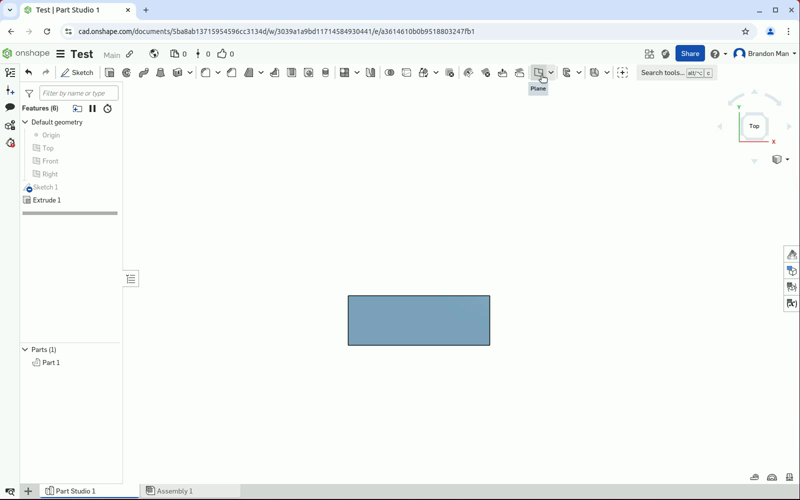
click(541, 75)
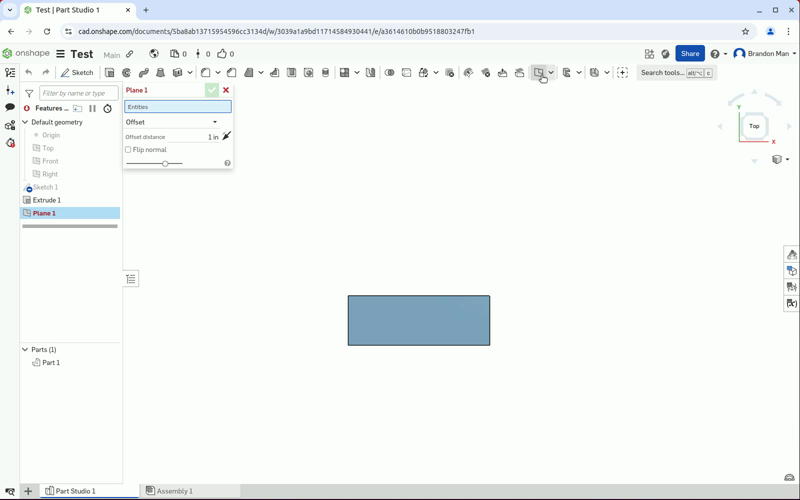
mouse_move(73, 150)
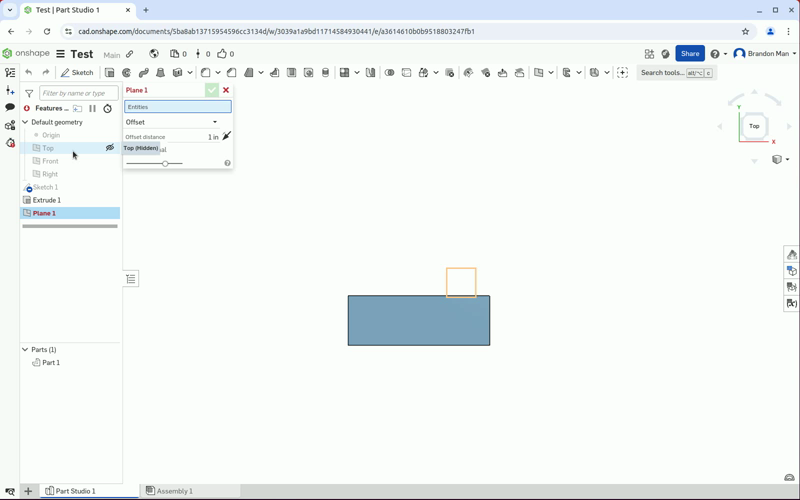
click(73, 150)
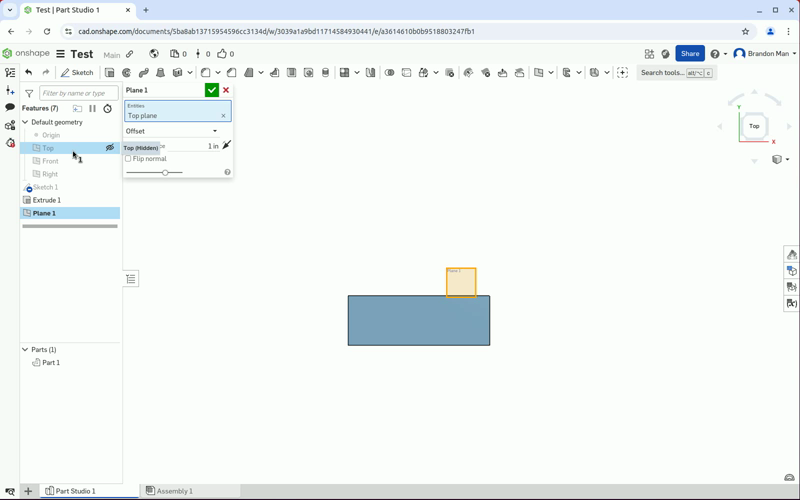
key(tab, 2)
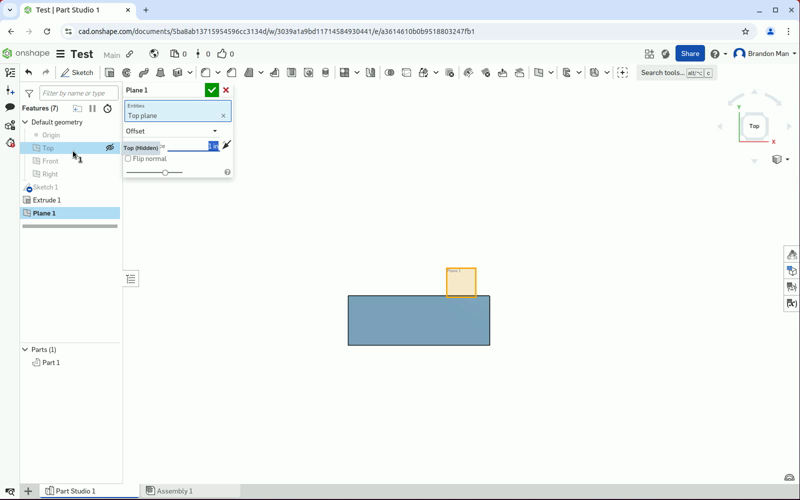
text(1.448)
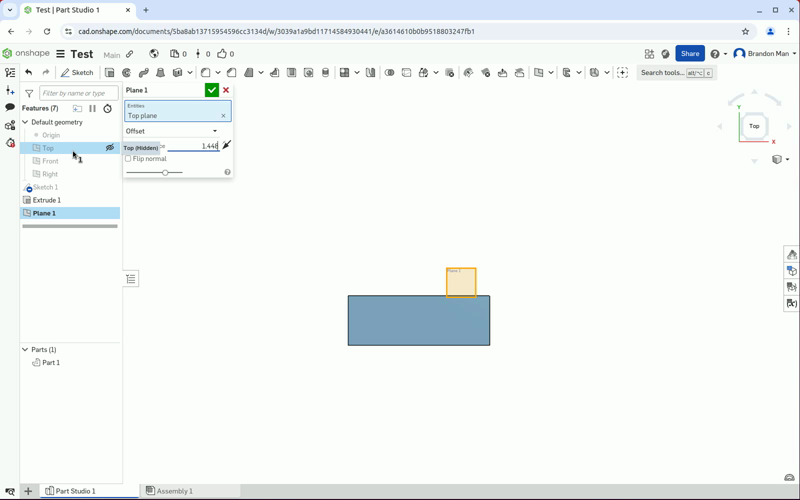
key(enter, 2)
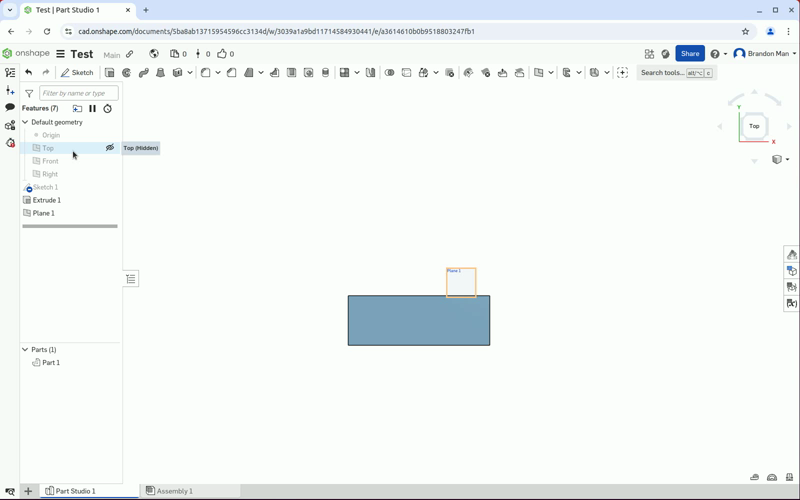
key(shift+s)
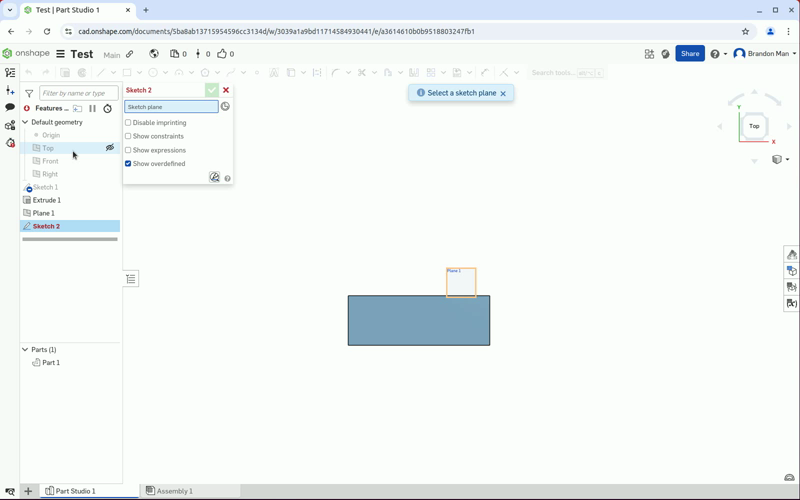
mouse_move(73, 215)
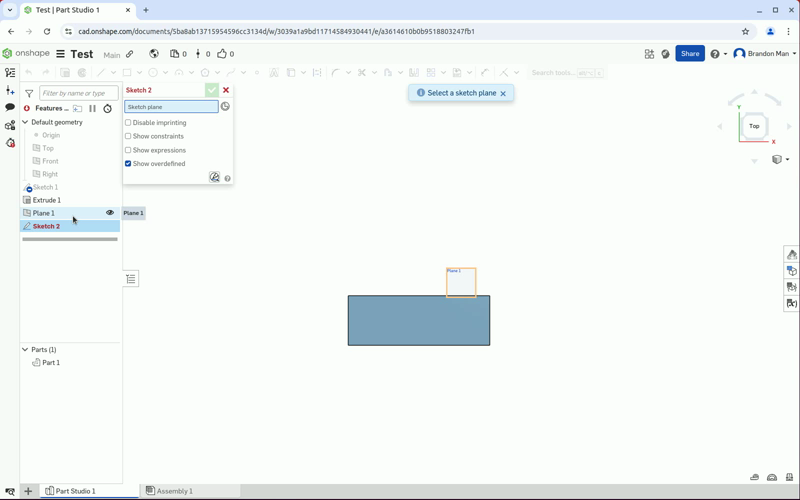
click(73, 215)
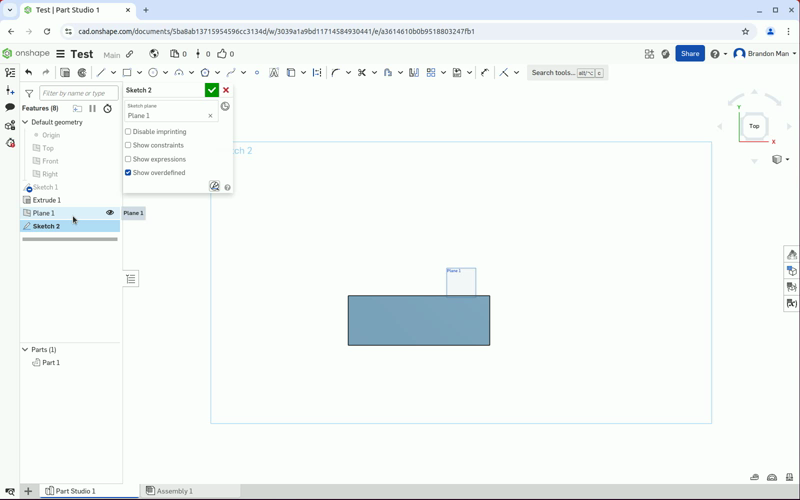
mouse_move(73, 352)
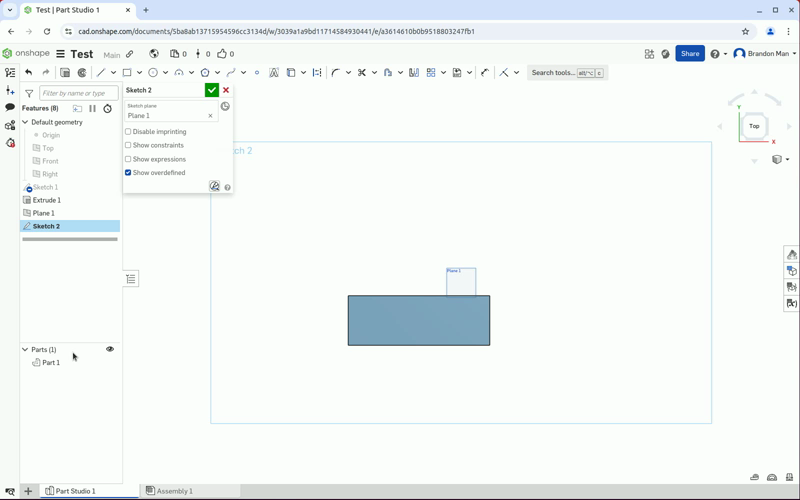
key(y)
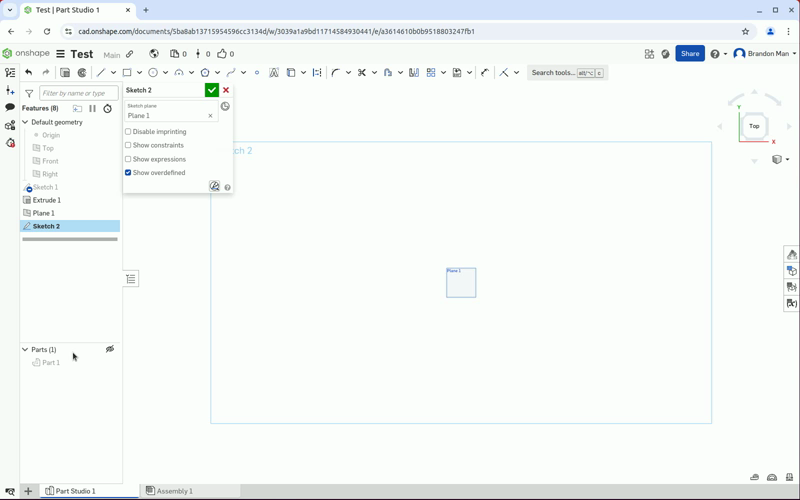
key(l)
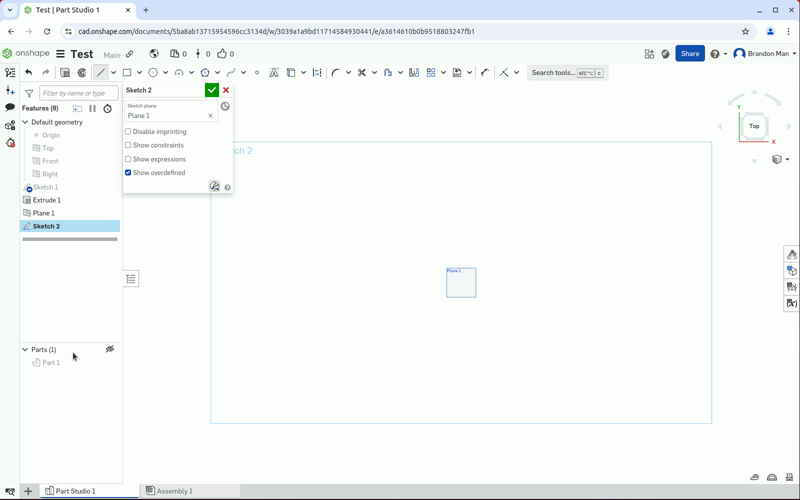
key_down(shift)
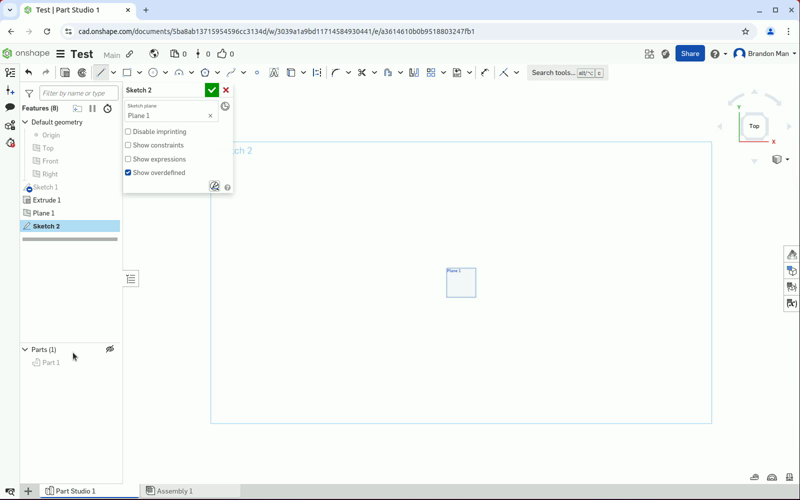
mouse_move(407, 324)
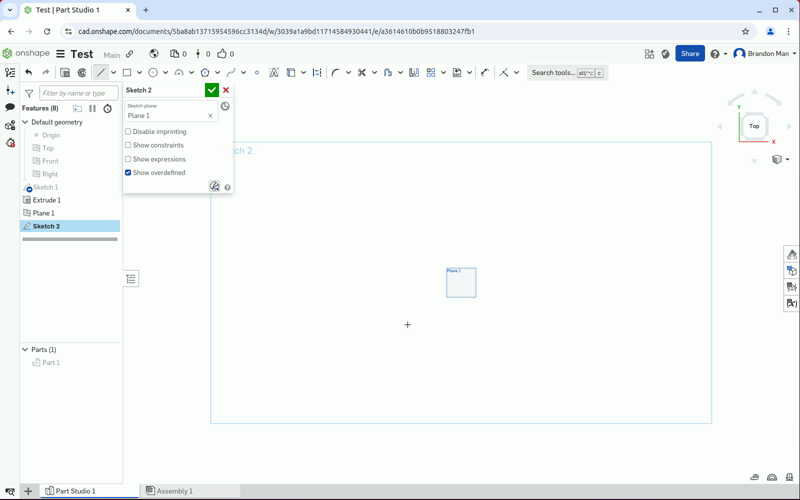
click(407, 324)
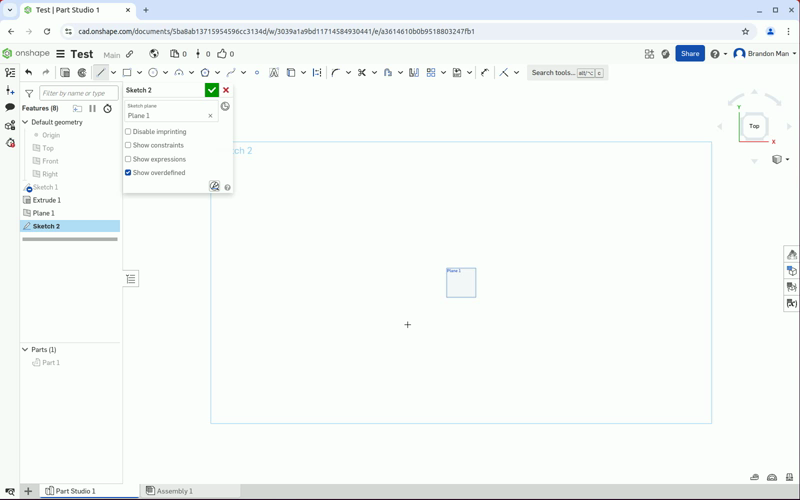
key_up(shift)
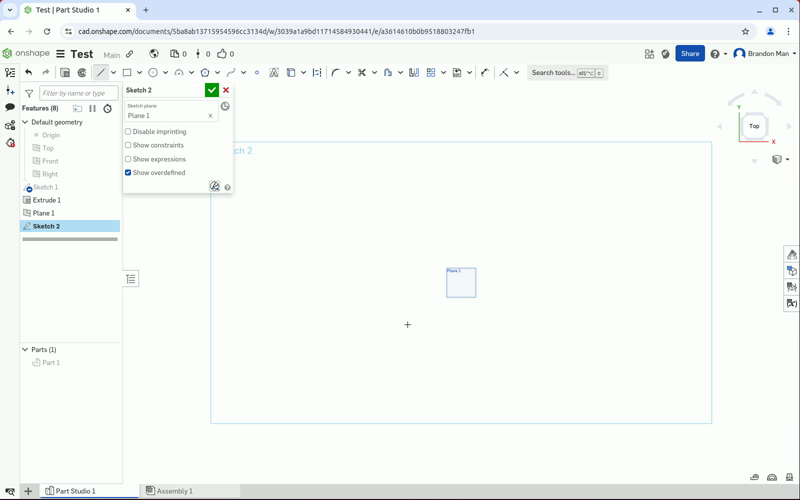
key_down(shift)
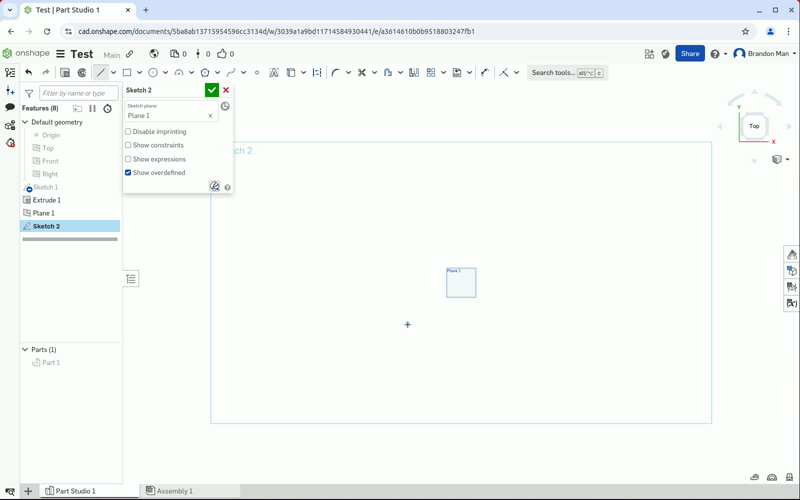
mouse_move(437, 324)
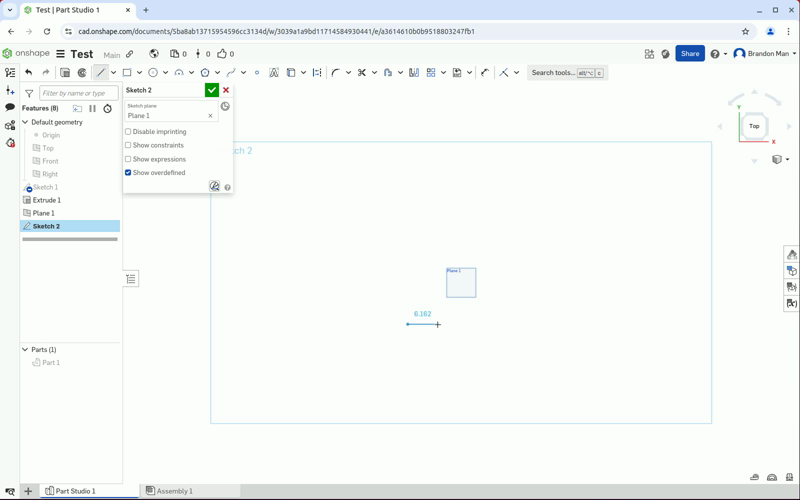
mouse_move(431, 324)
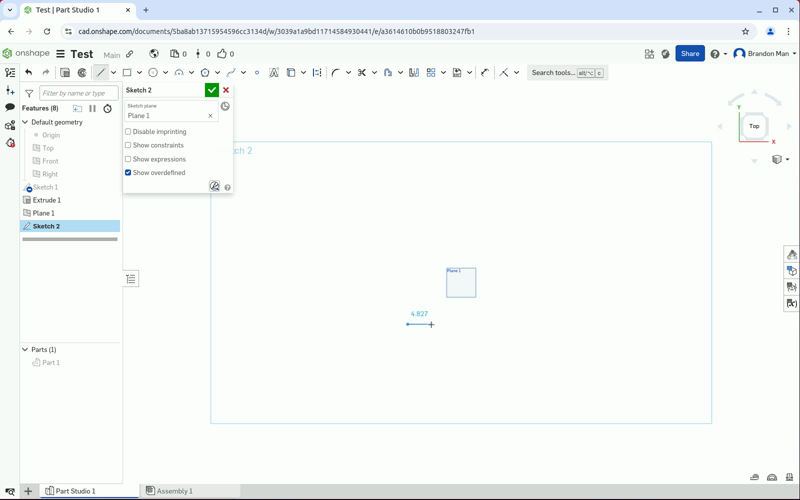
click(431, 324)
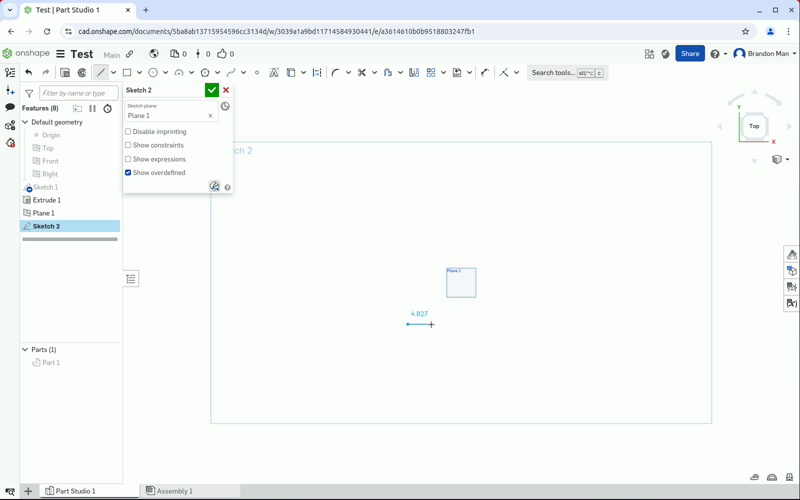
key_up(shift)
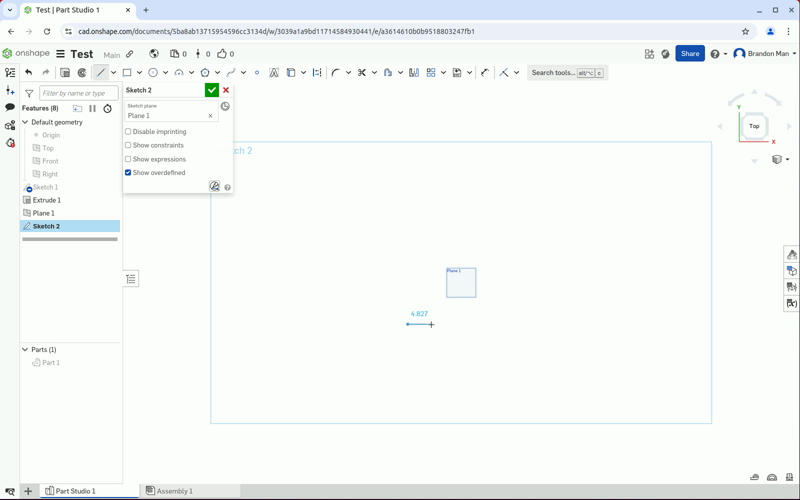
key_down(shift)
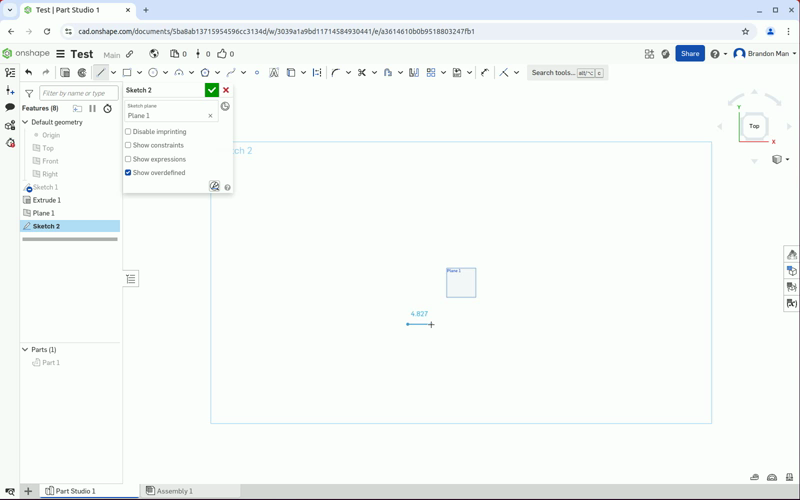
mouse_move(461, 324)
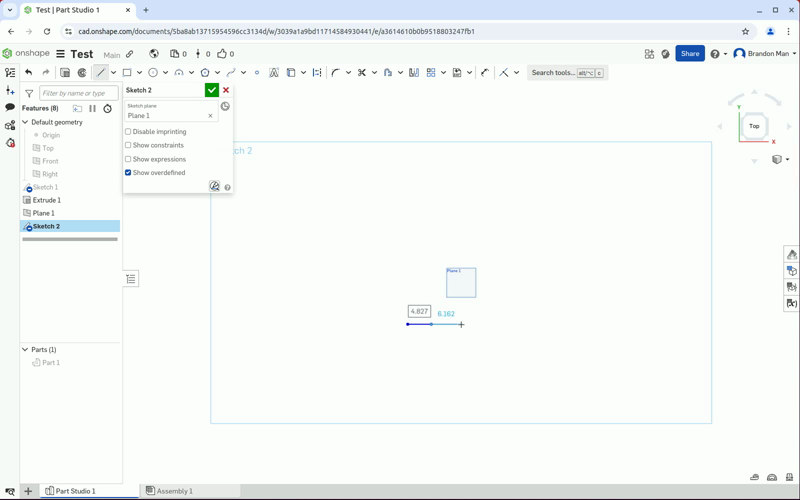
mouse_move(431, 317)
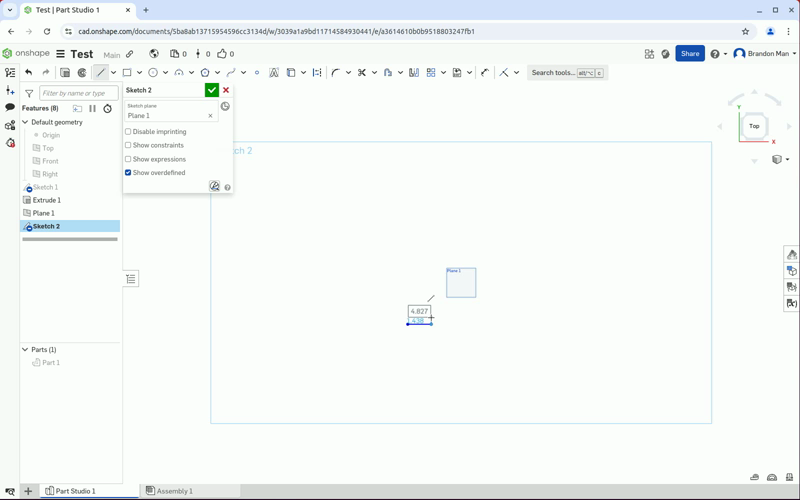
scroll(6)
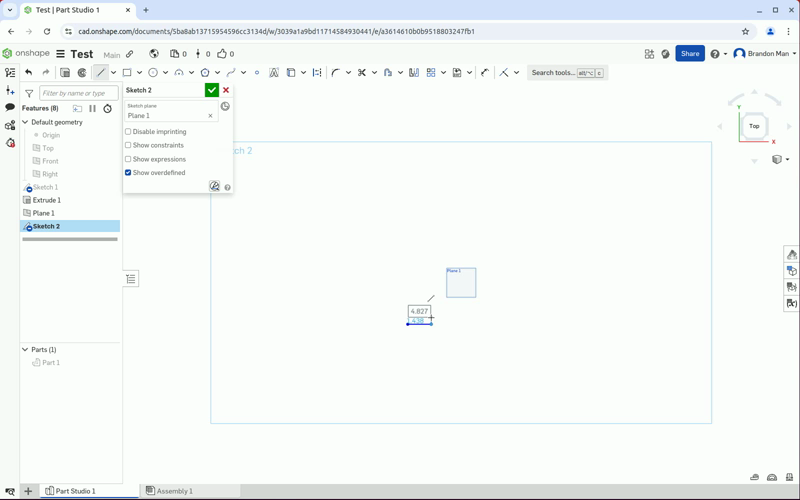
scroll(6)
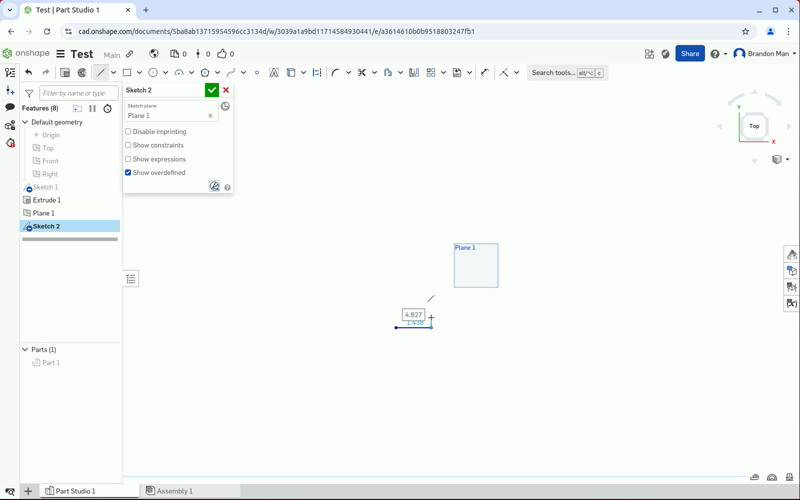
scroll(6)
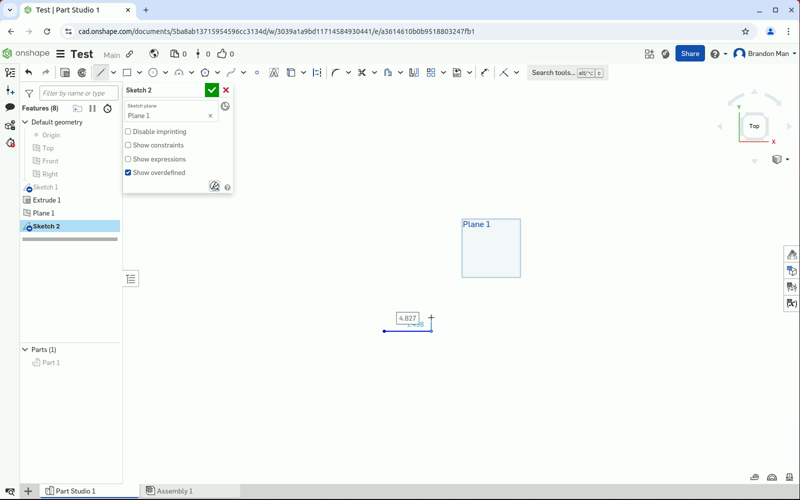
scroll(6)
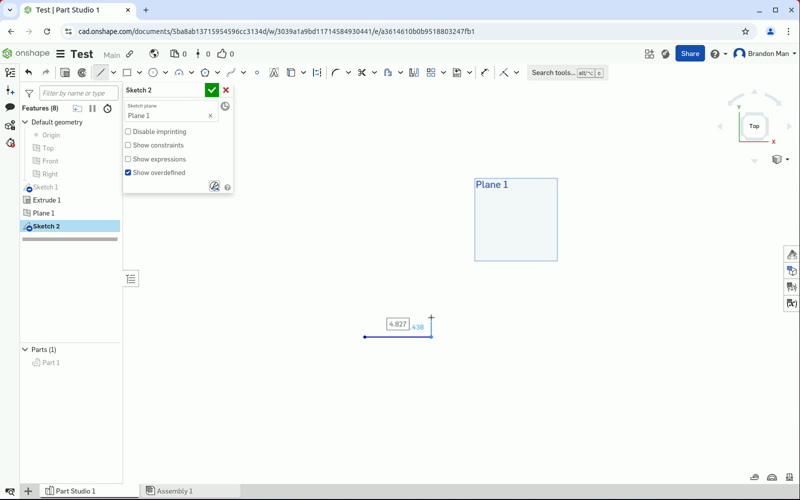
scroll(6)
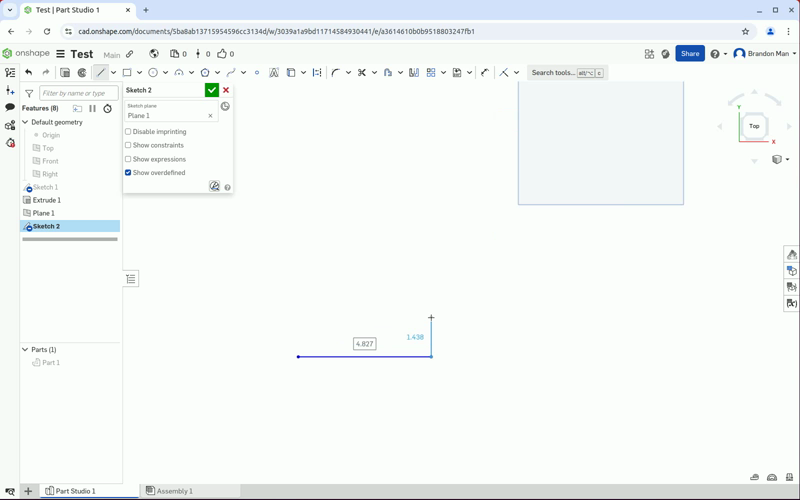
scroll(6)
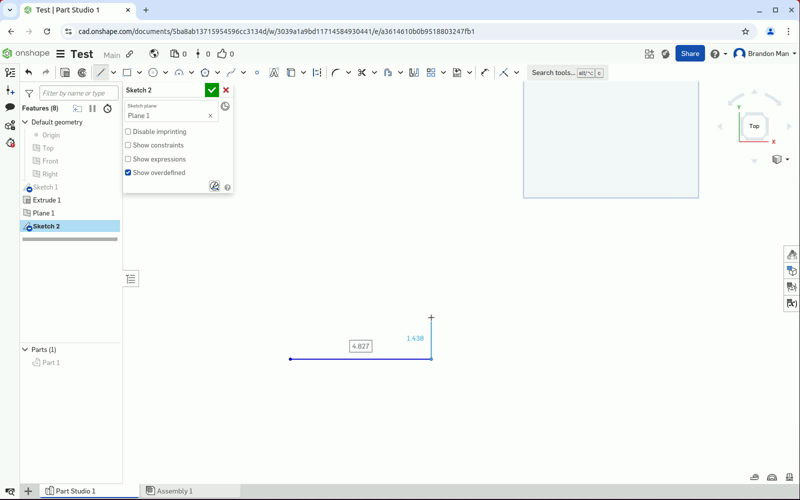
scroll(6)
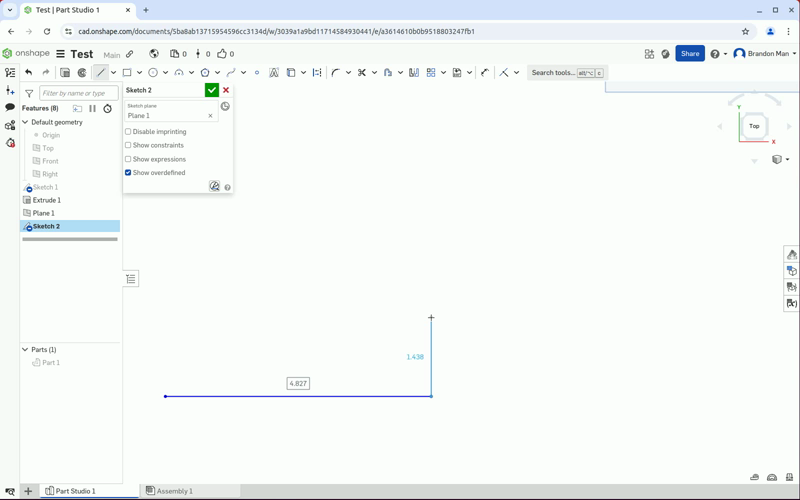
click(431, 317)
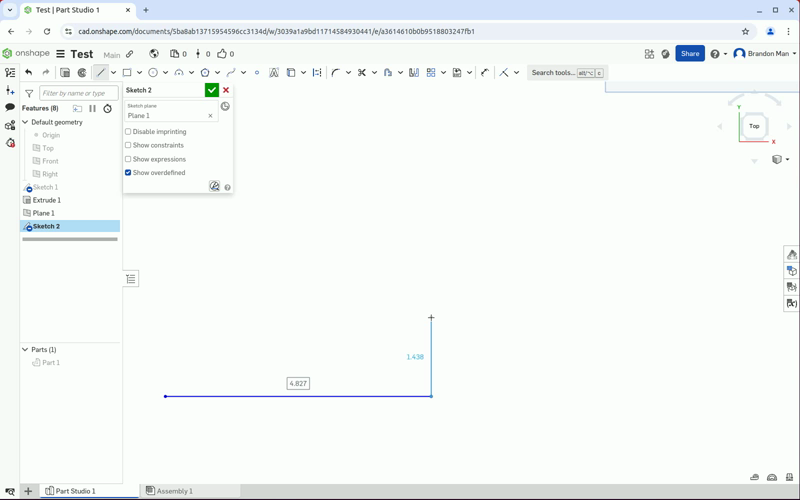
scroll(-6)
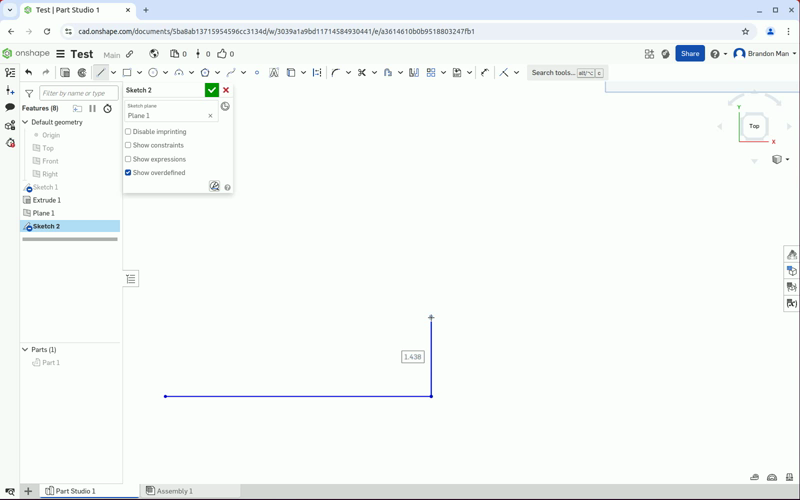
scroll(-6)
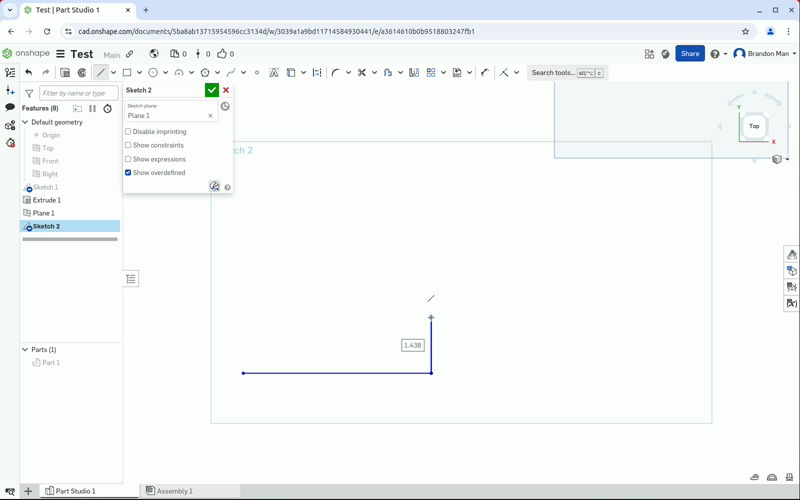
scroll(-6)
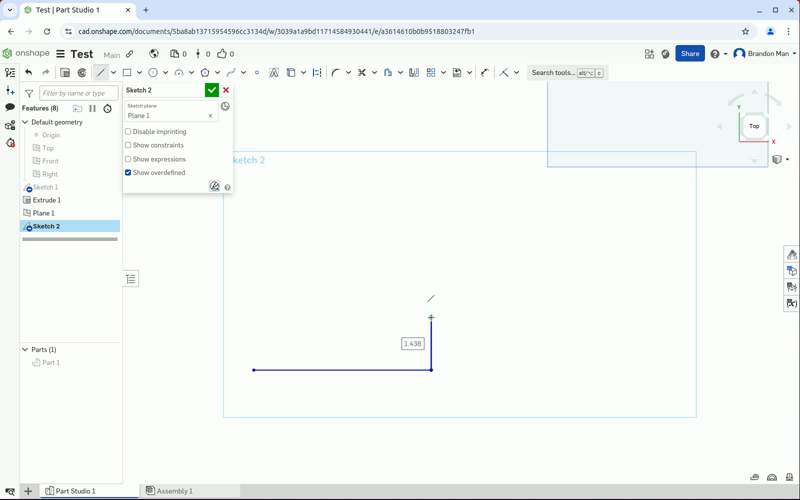
scroll(-6)
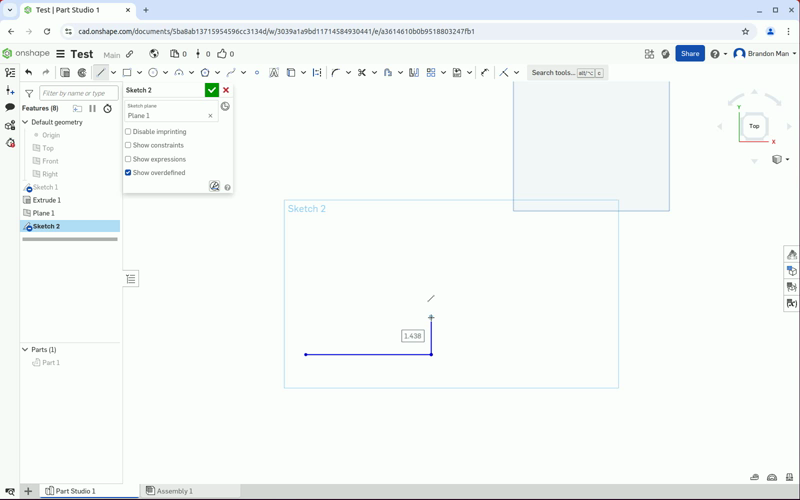
scroll(-6)
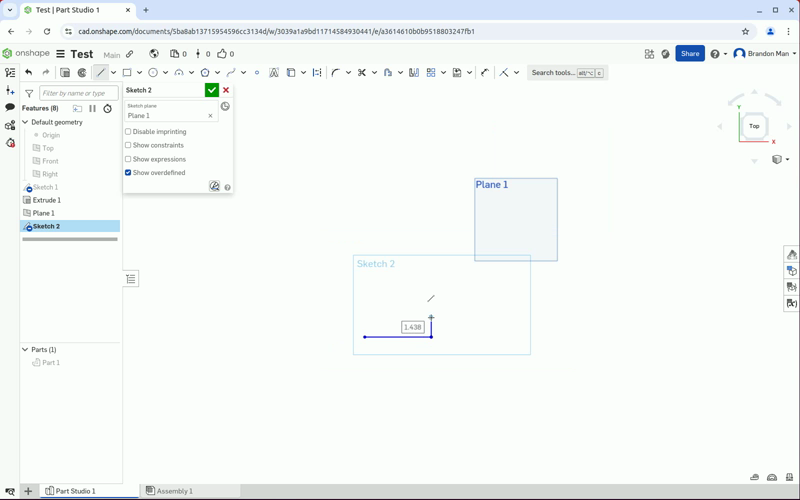
scroll(-6)
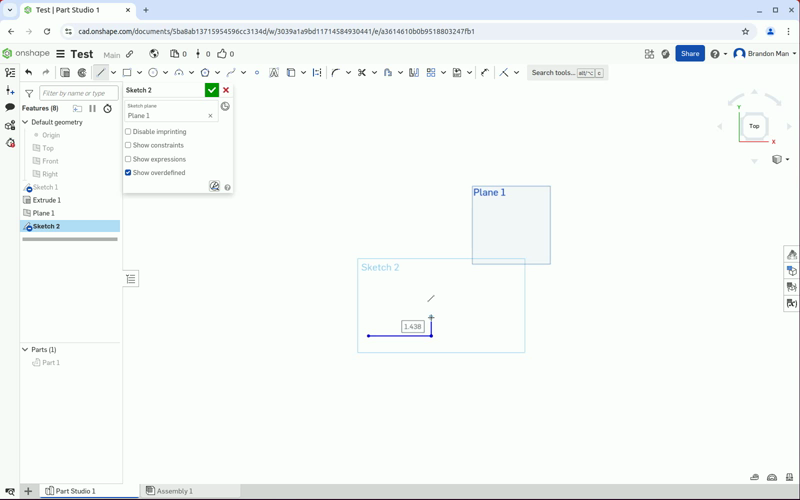
scroll(-6)
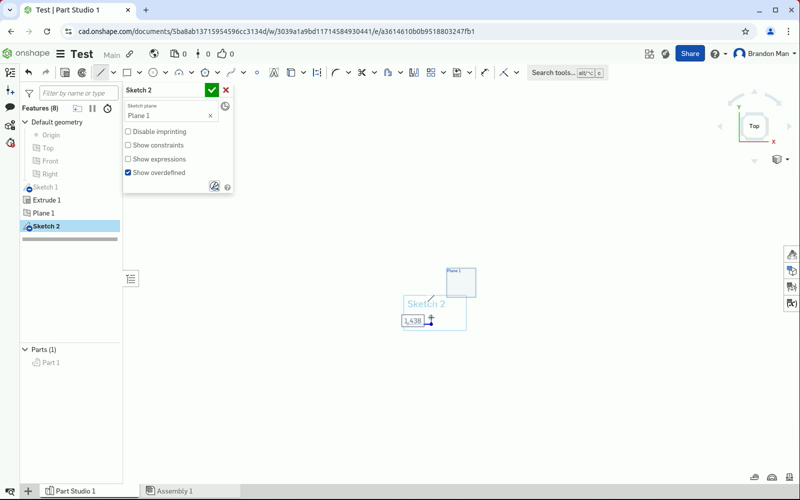
key_up(shift)
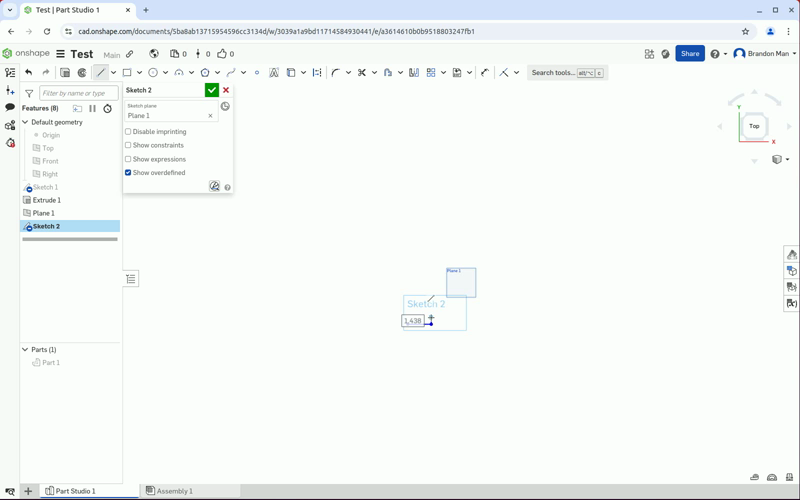
key_down(shift)
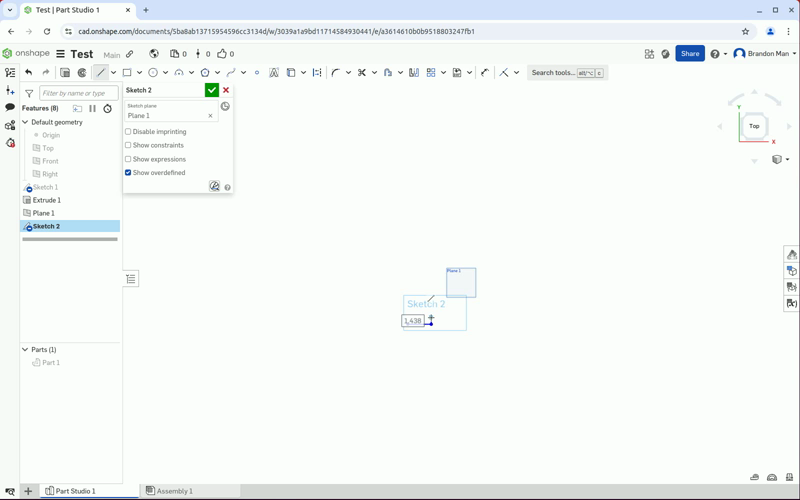
mouse_move(461, 317)
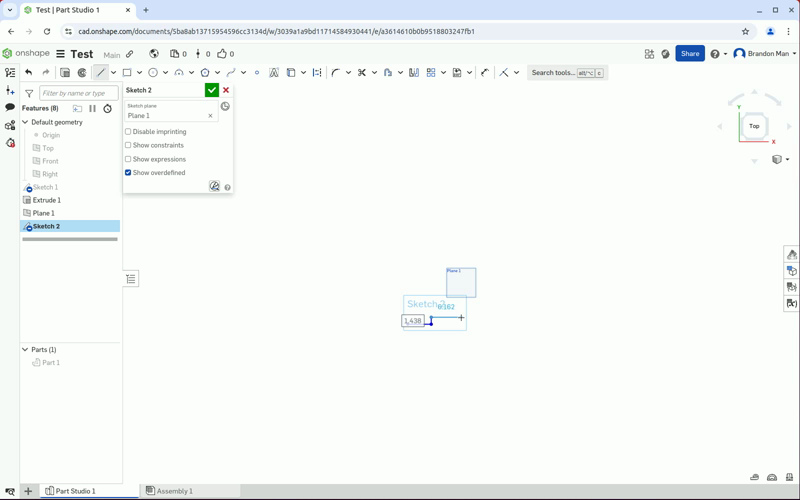
mouse_move(407, 317)
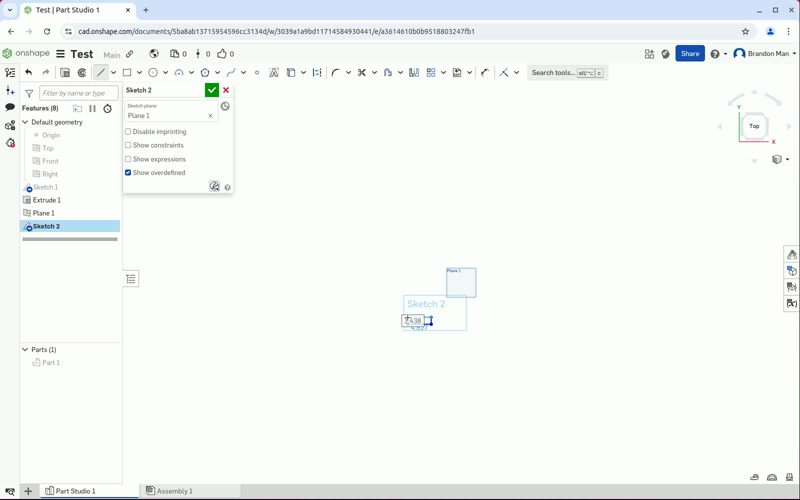
click(407, 317)
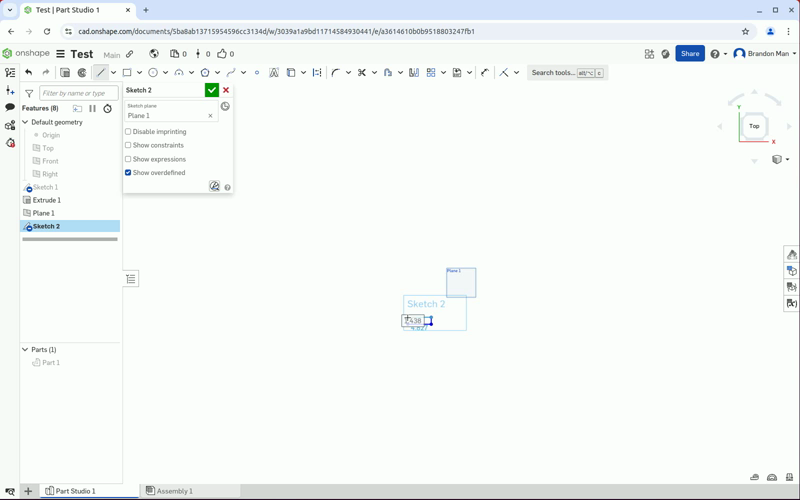
key_up(shift)
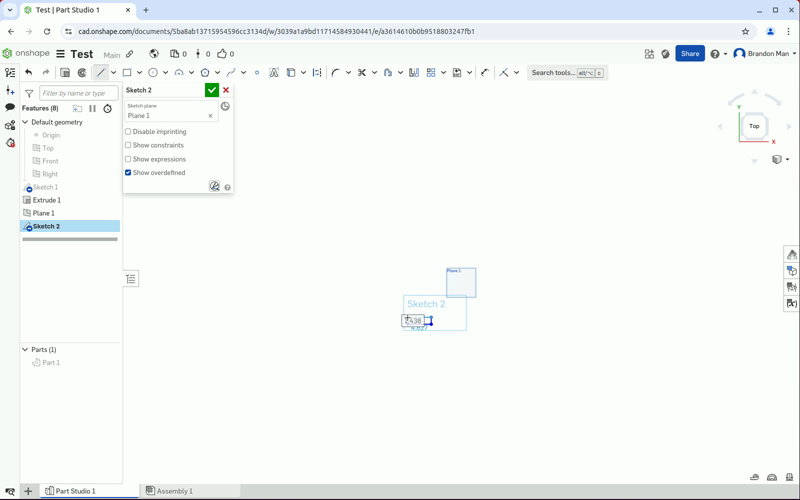
mouse_move(437, 317)
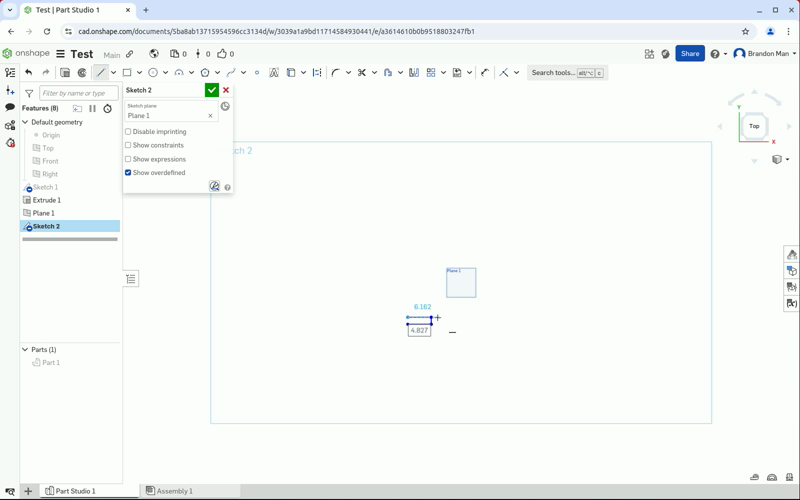
key_down(shift)
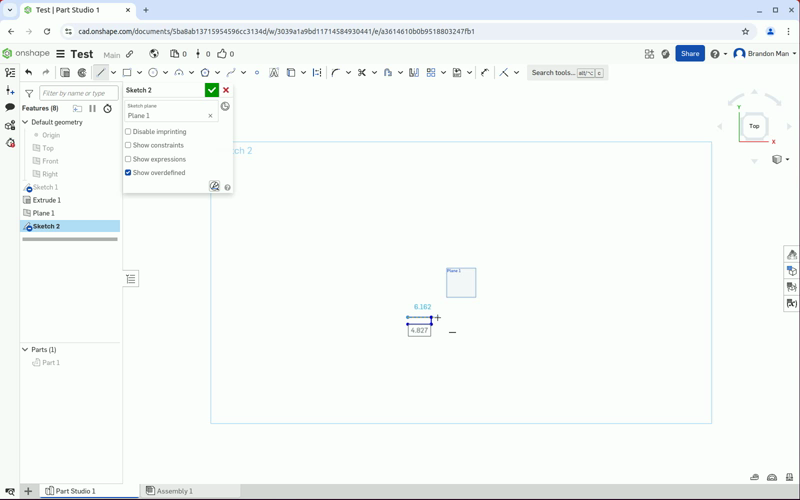
mouse_move(407, 324)
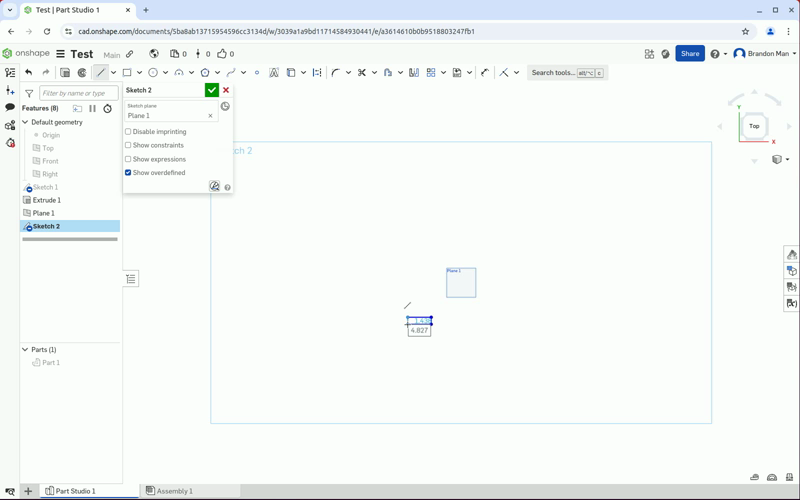
scroll(6)
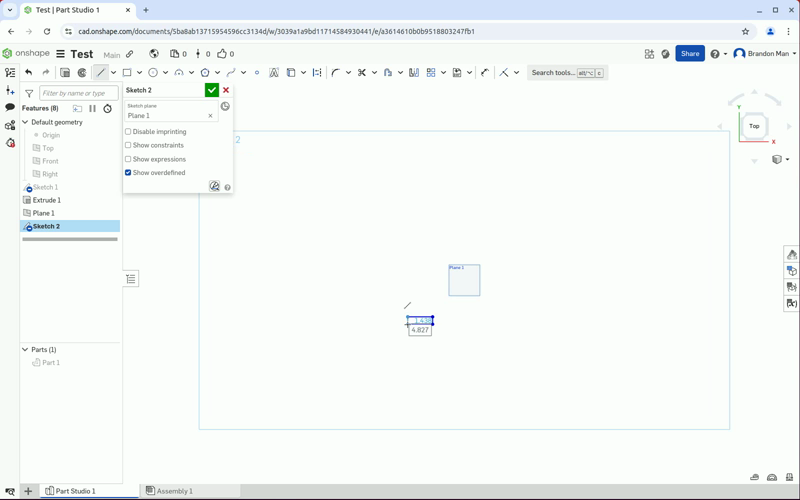
scroll(6)
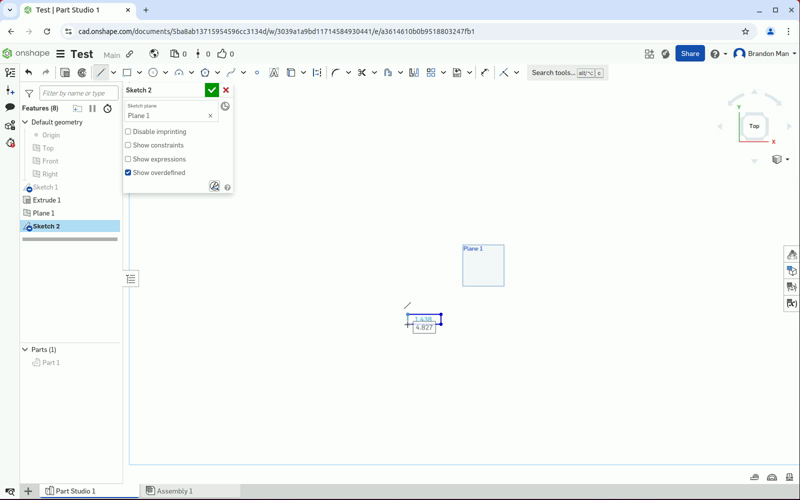
scroll(6)
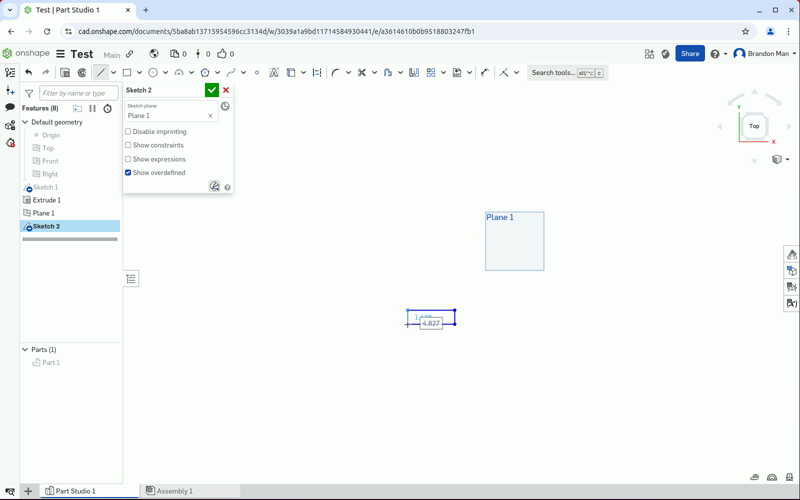
scroll(6)
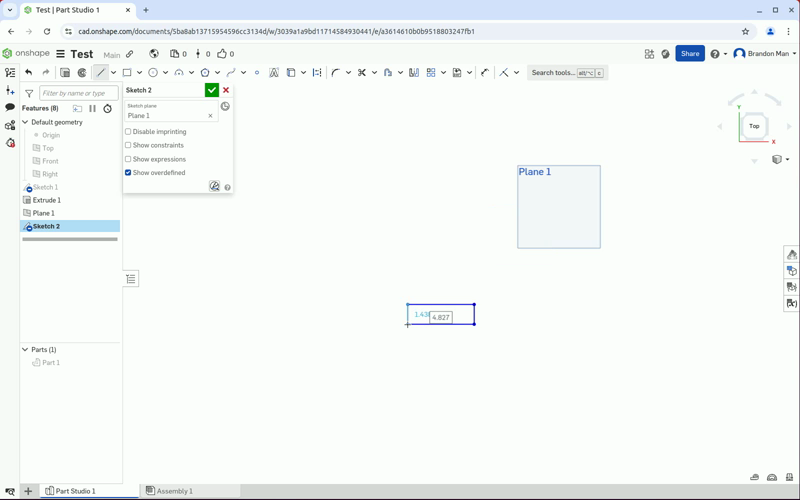
scroll(6)
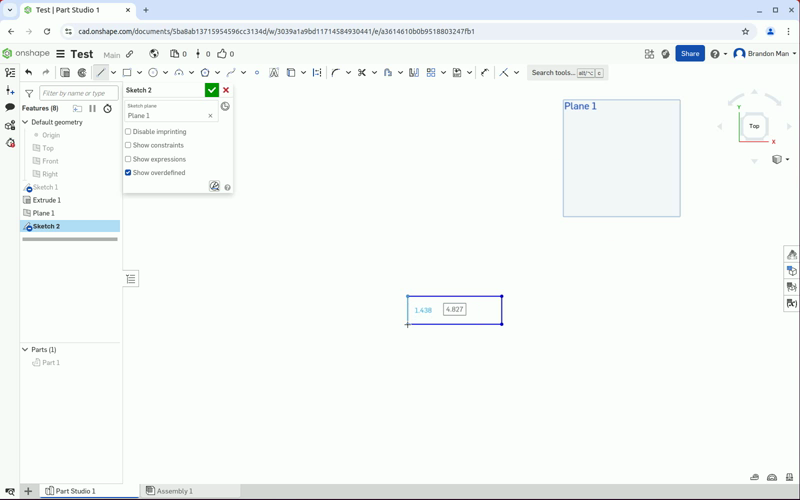
scroll(6)
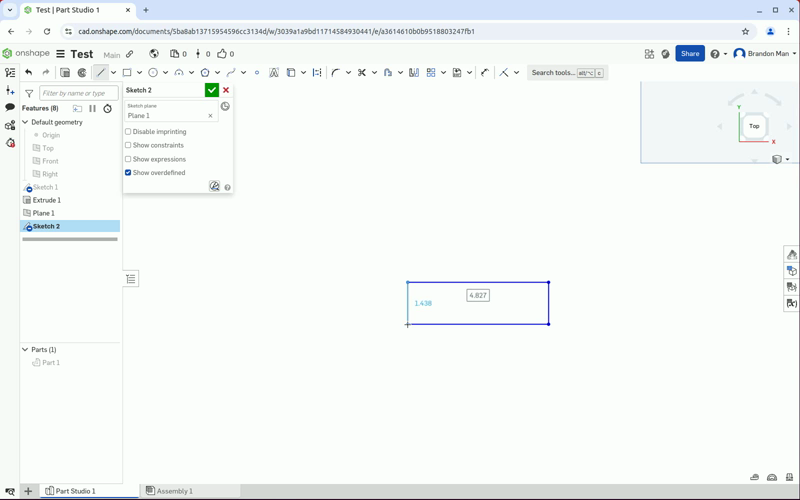
scroll(6)
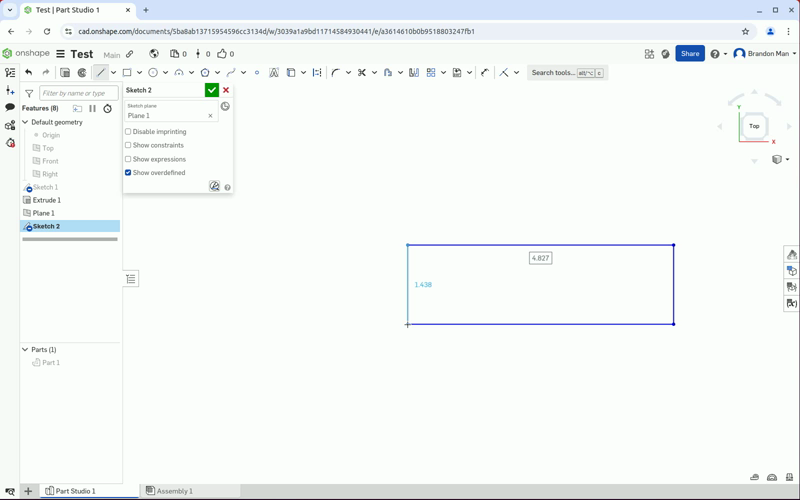
key_up(shift)
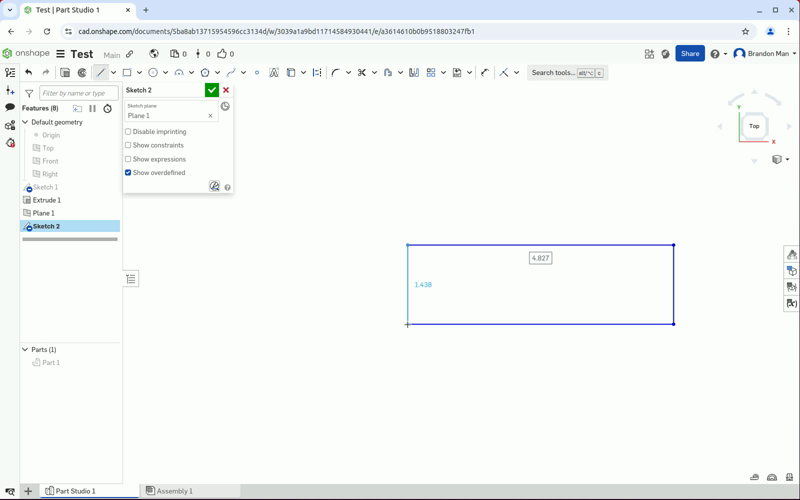
click(407, 324)
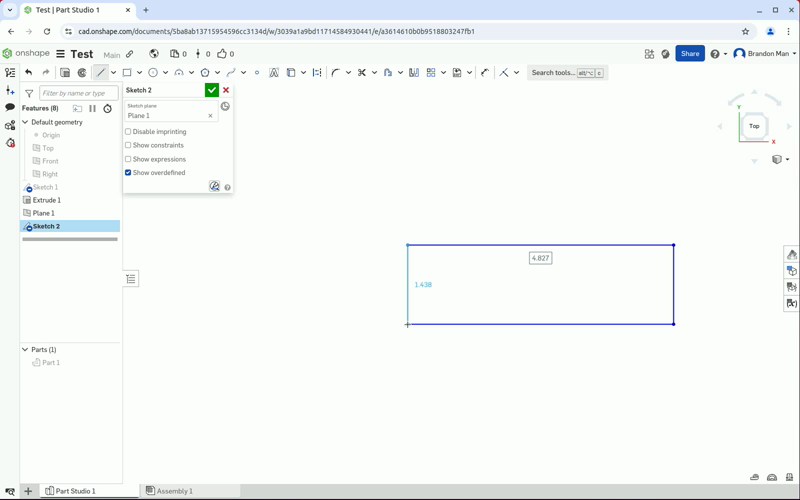
scroll(-6)
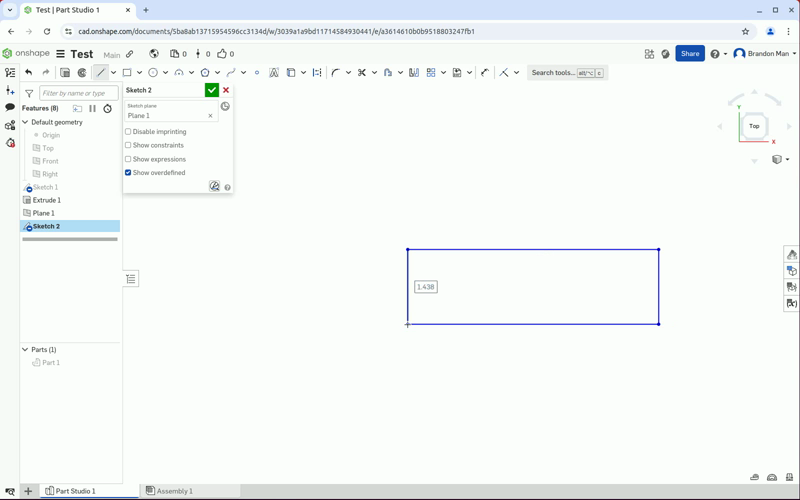
scroll(-6)
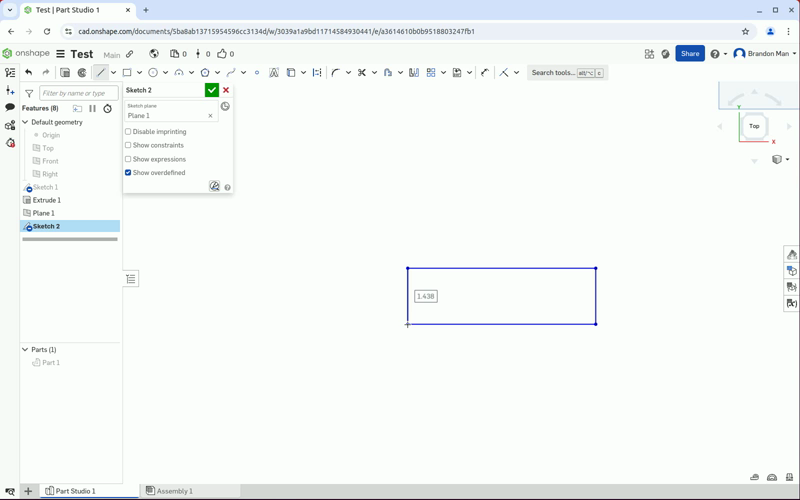
scroll(-6)
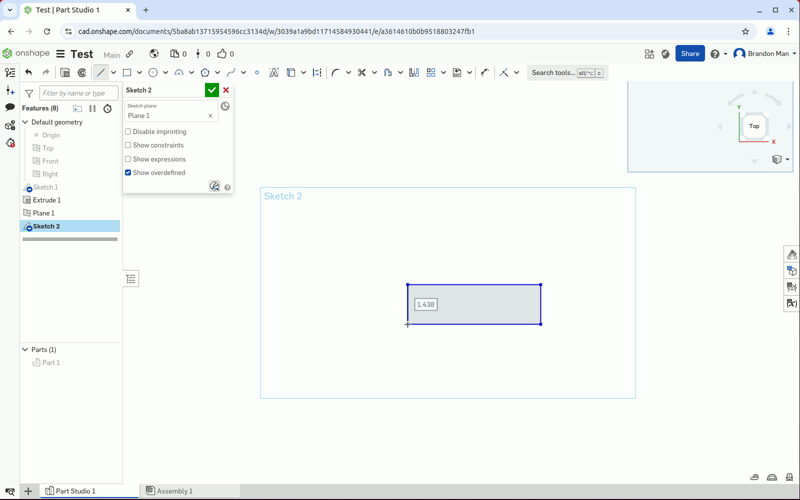
scroll(-6)
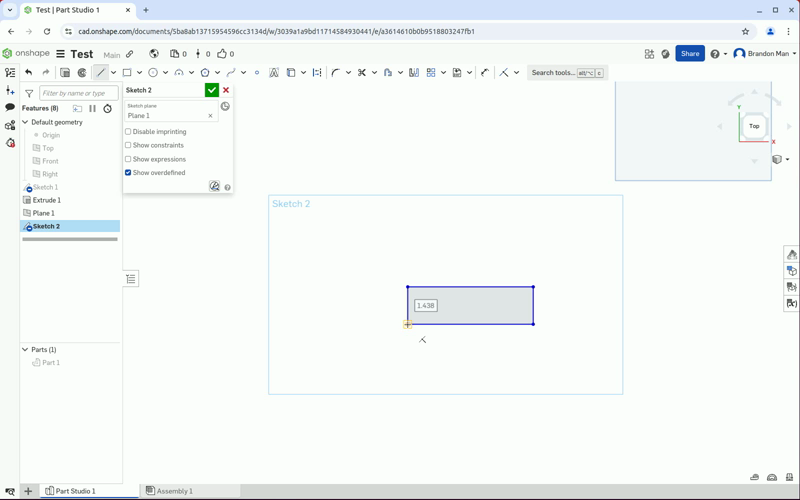
scroll(-6)
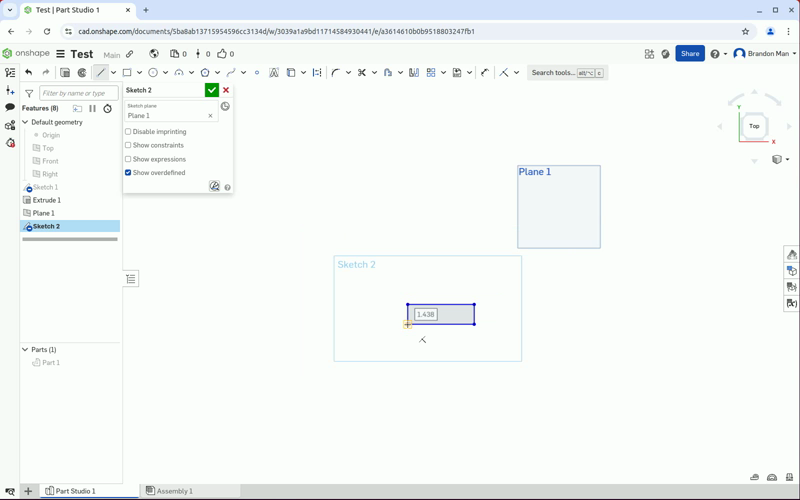
scroll(-6)
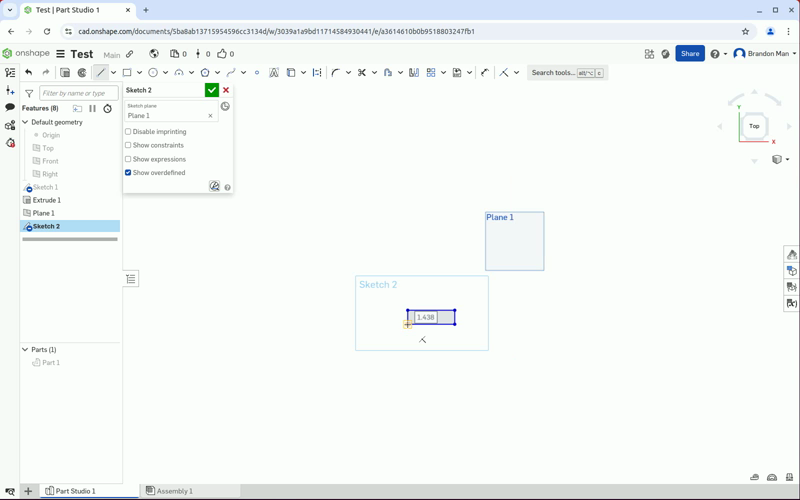
scroll(-6)
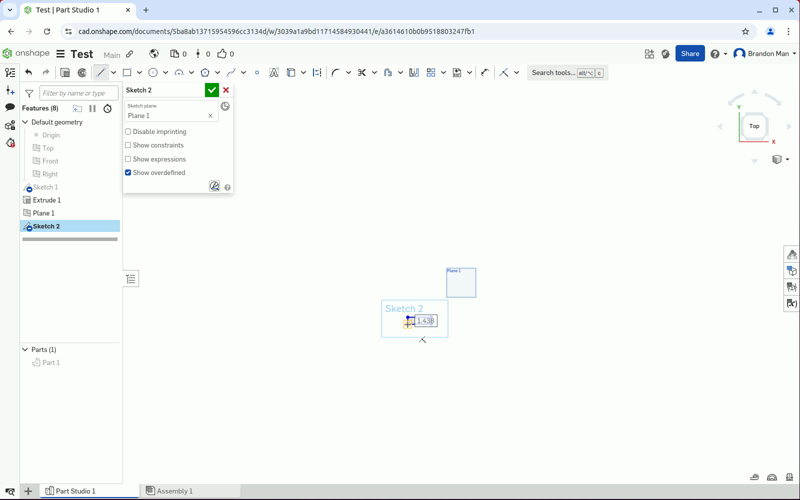
key(esc)
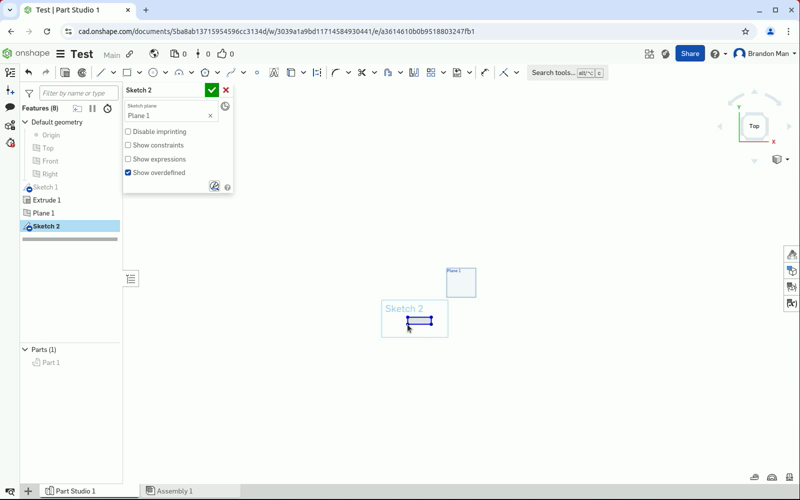
mouse_move(415, 319)
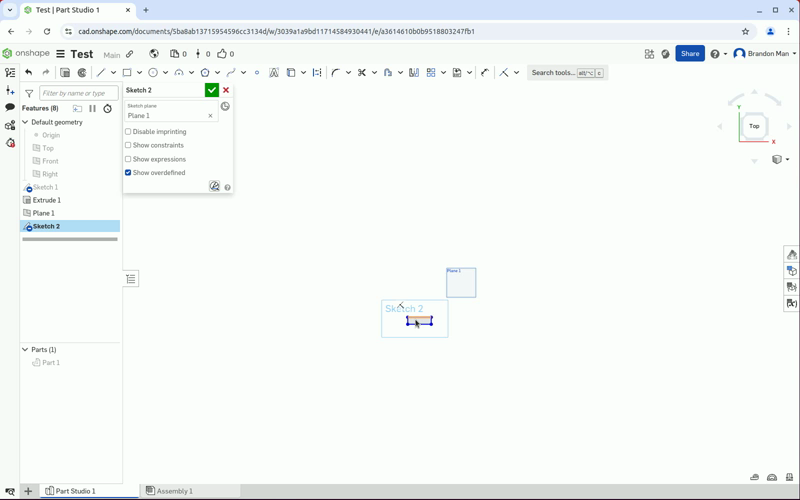
scroll(6)
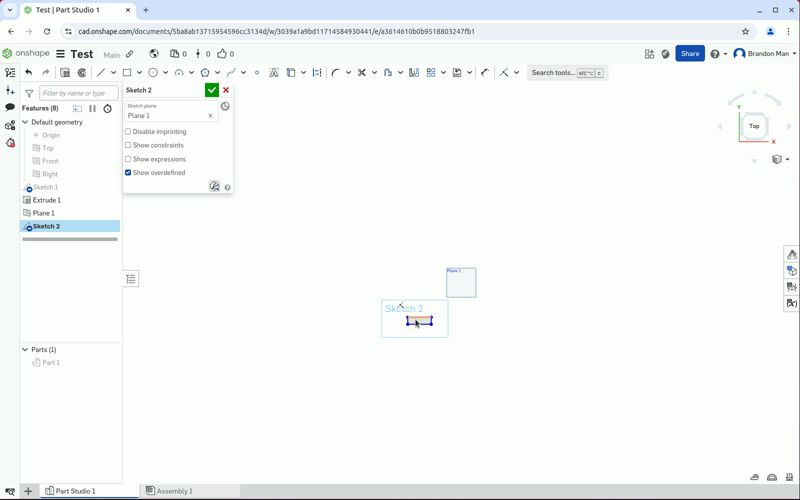
scroll(6)
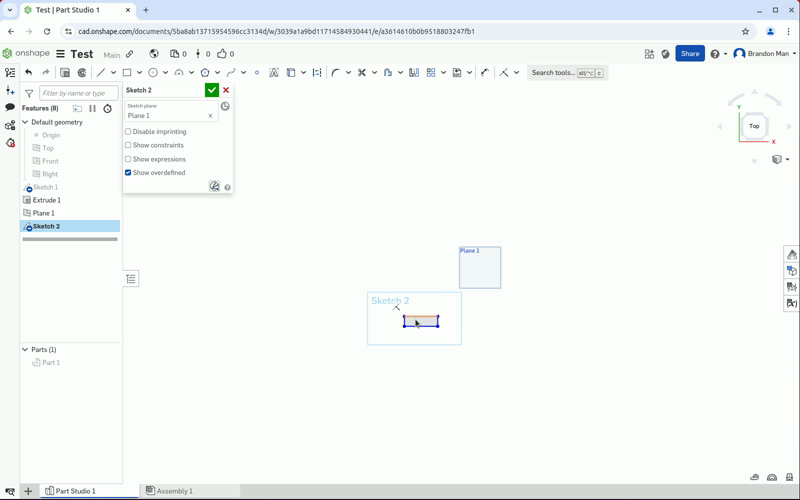
scroll(6)
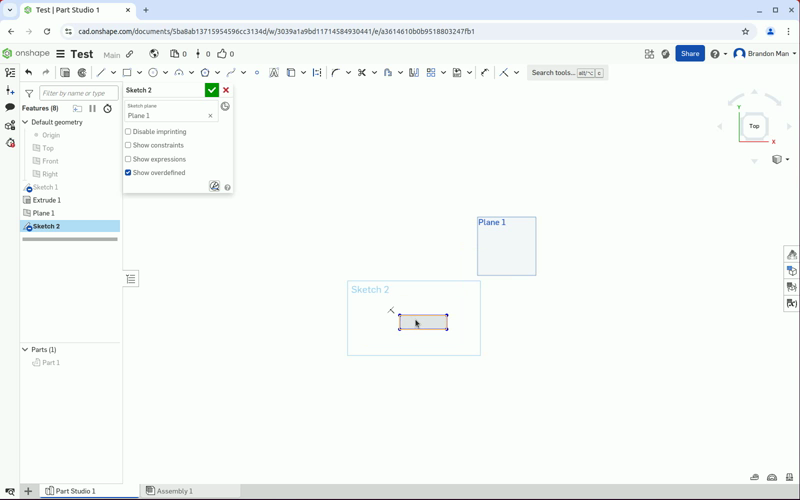
scroll(6)
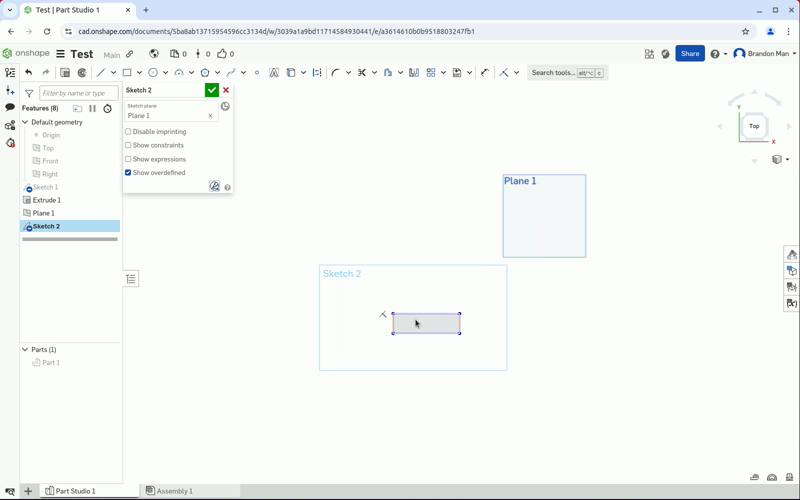
scroll(6)
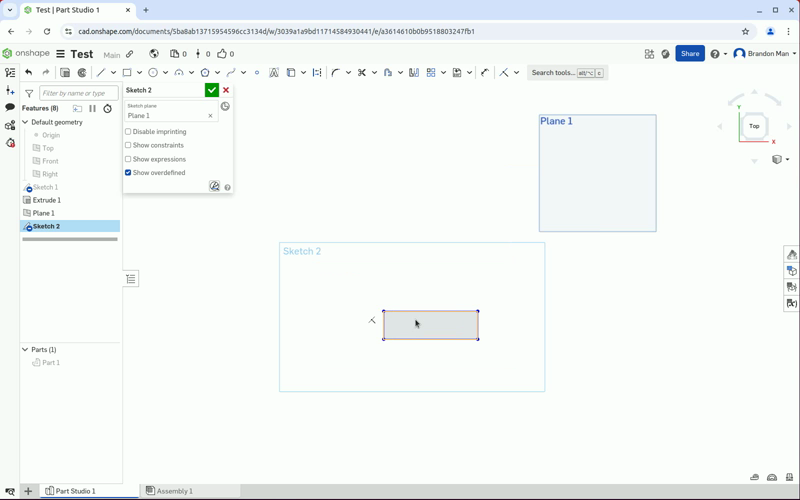
scroll(6)
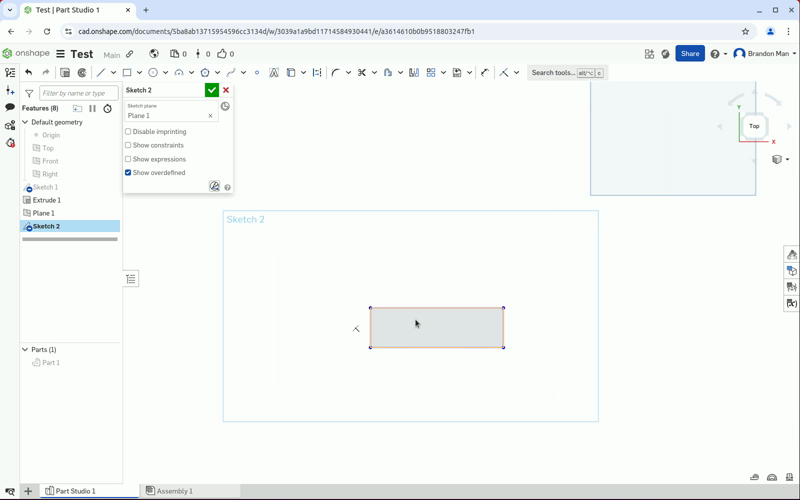
scroll(6)
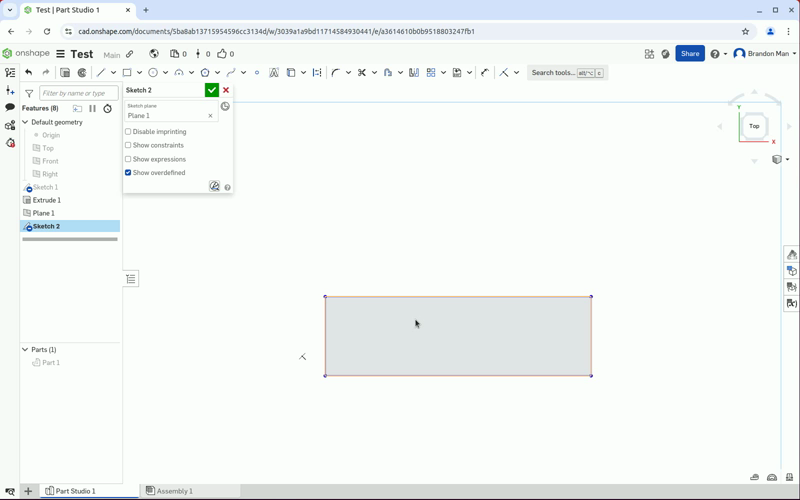
click(415, 319)
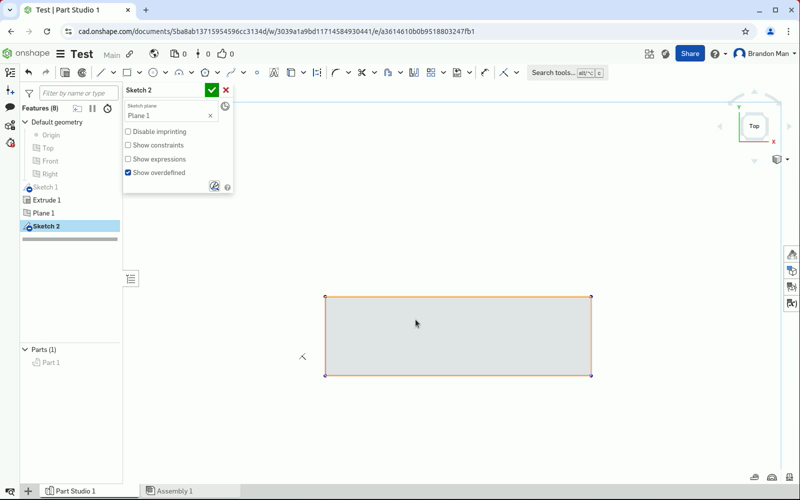
scroll(-6)
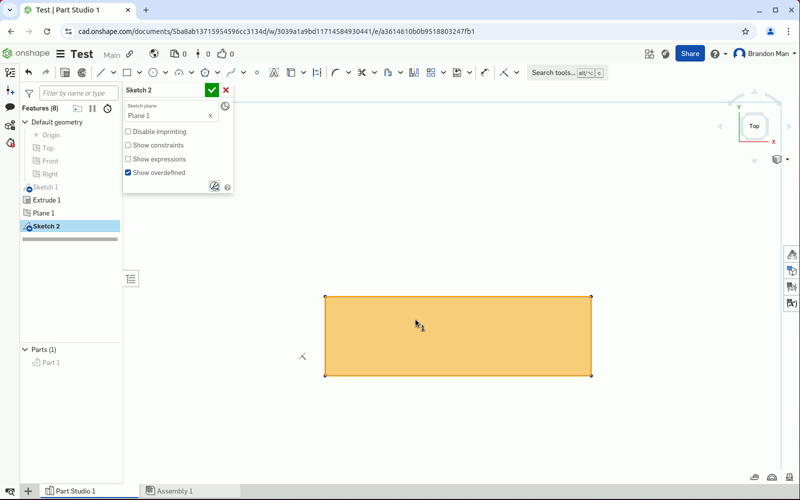
scroll(-6)
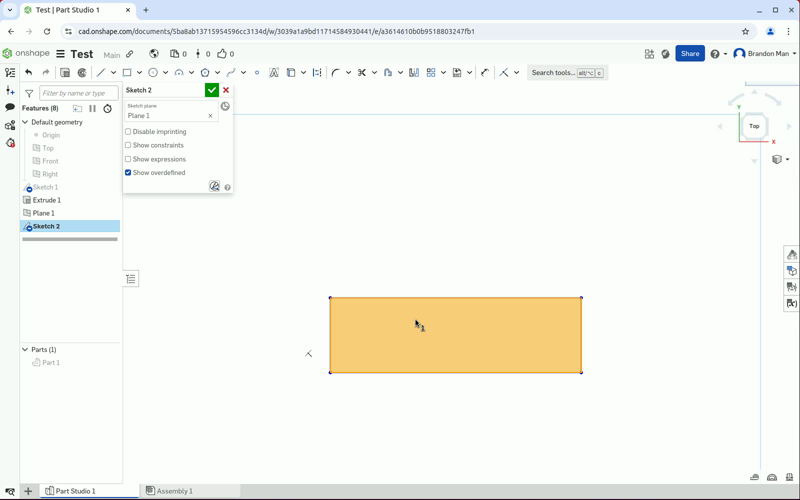
scroll(-6)
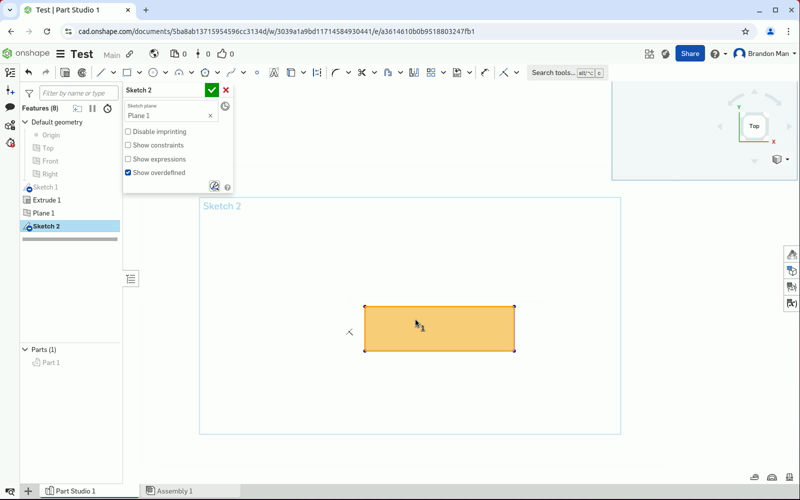
scroll(-6)
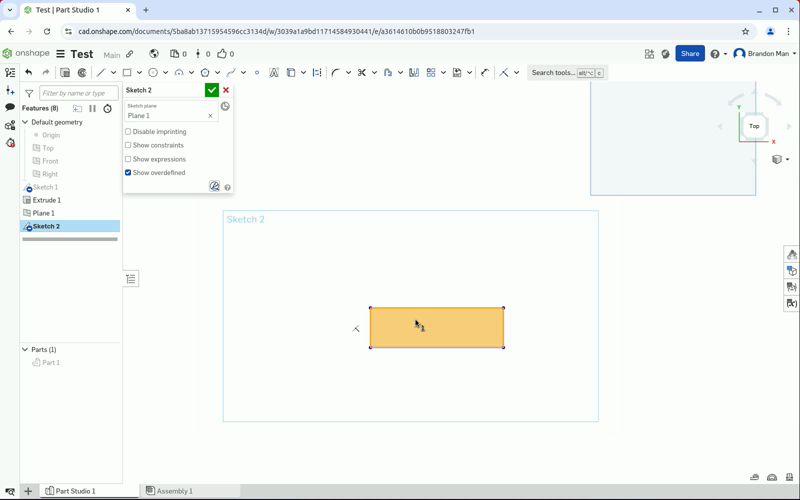
scroll(-6)
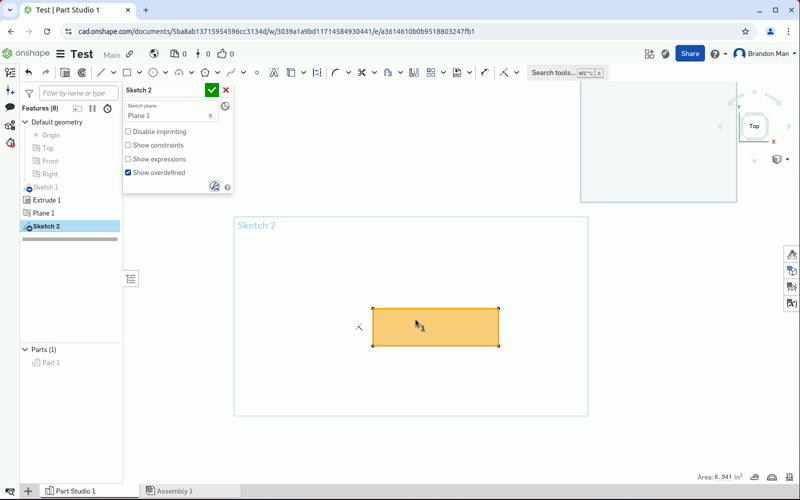
scroll(-6)
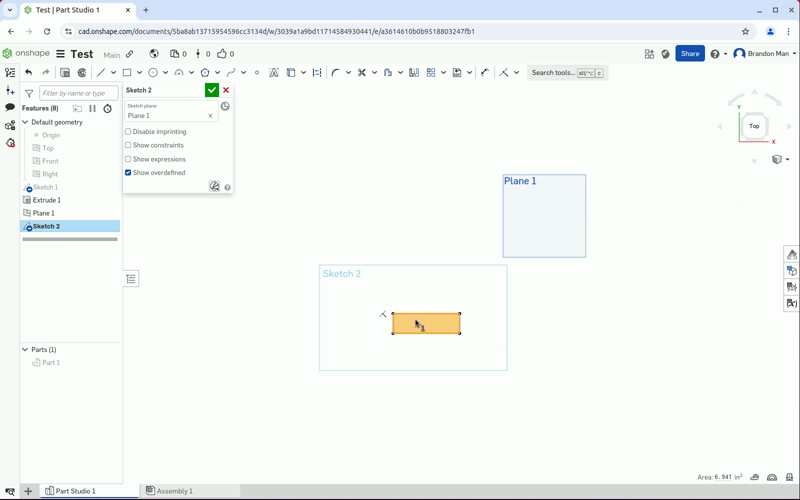
scroll(-6)
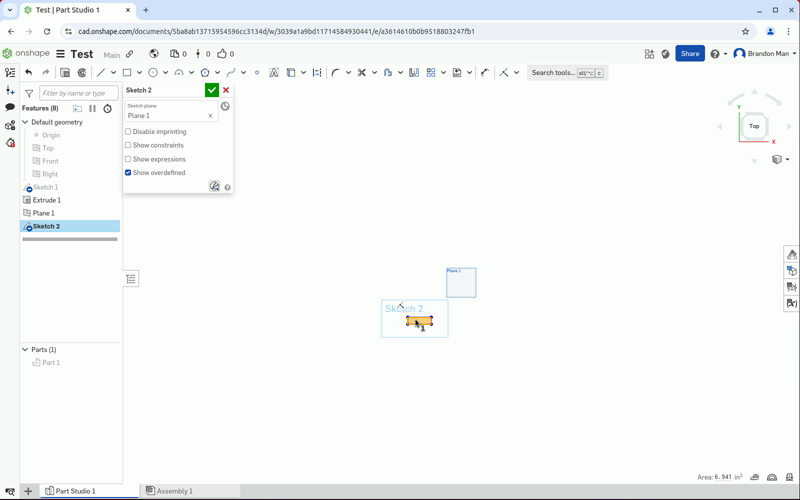
mouse_move(73, 352)
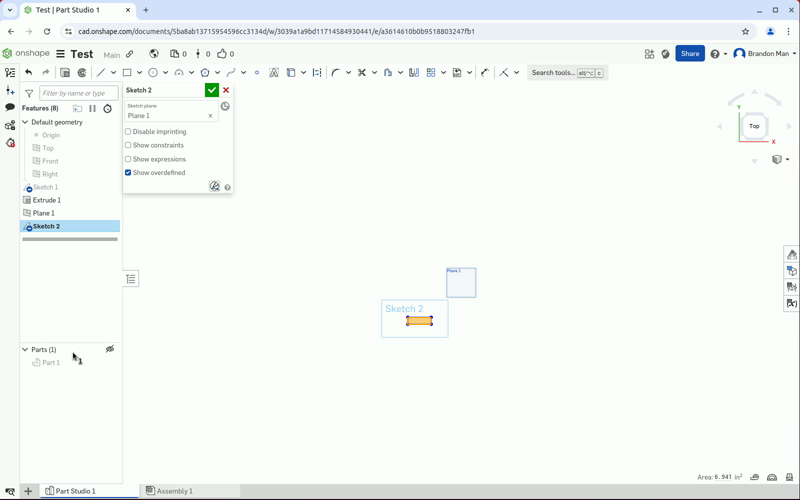
key(shift+y)
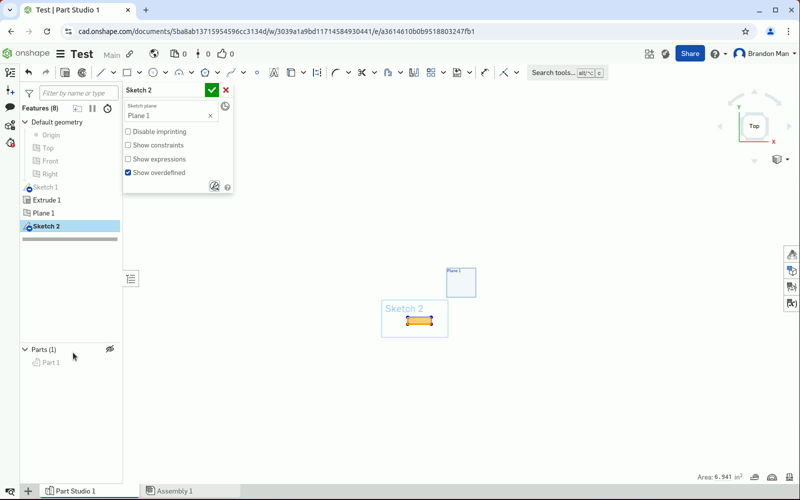
key(shift+e)
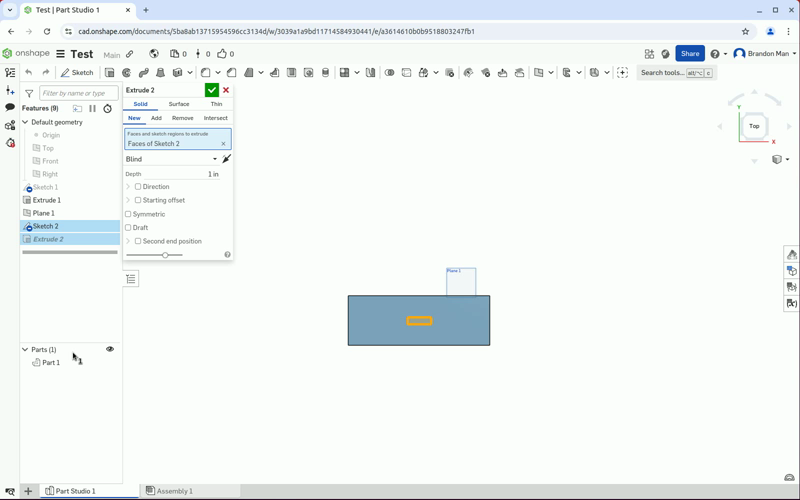
mouse_move(143, 106)
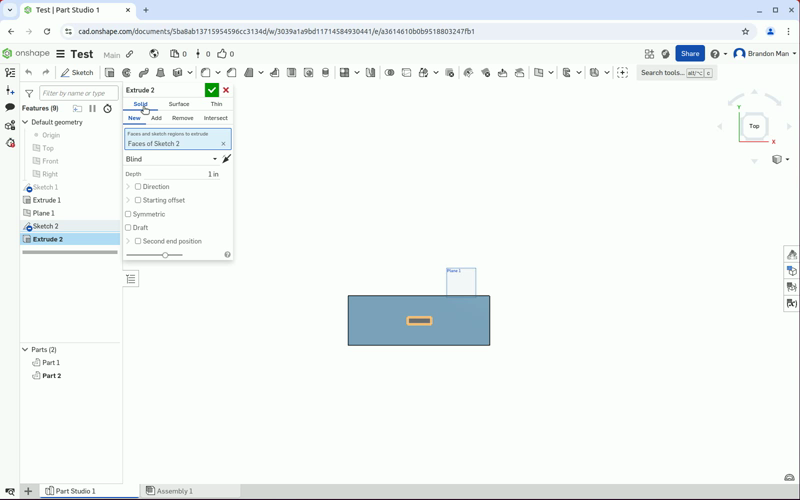
click(143, 106)
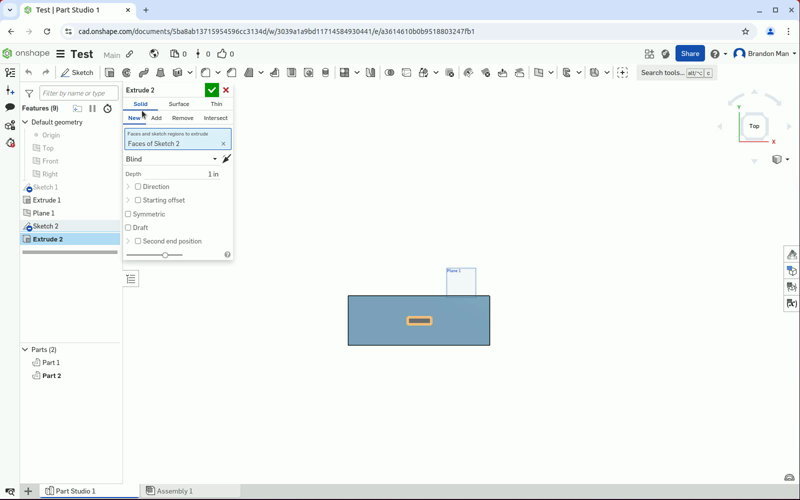
mouse_move(137, 120)
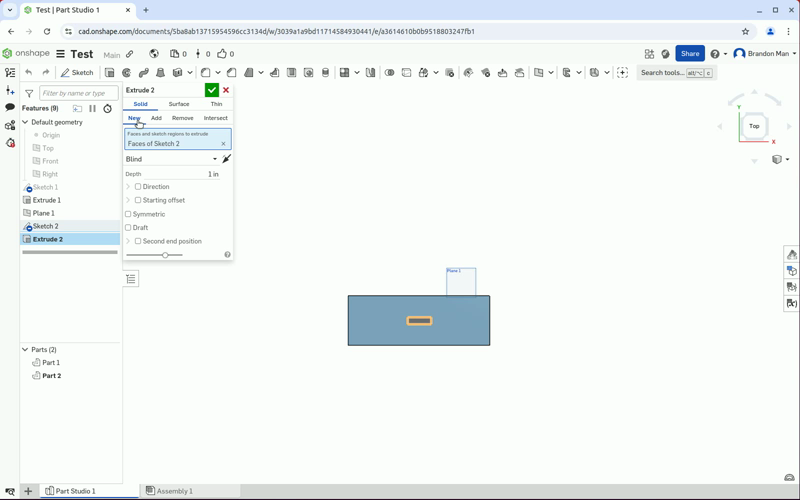
click(137, 120)
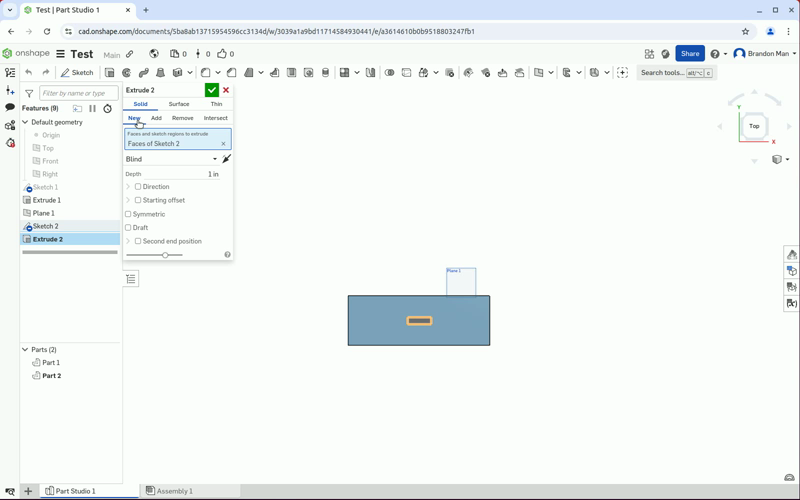
key(tab, 4)
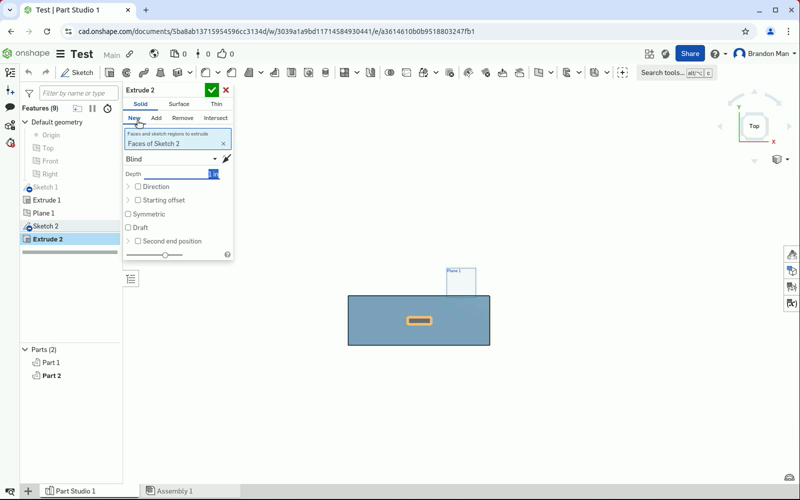
text(1.204)
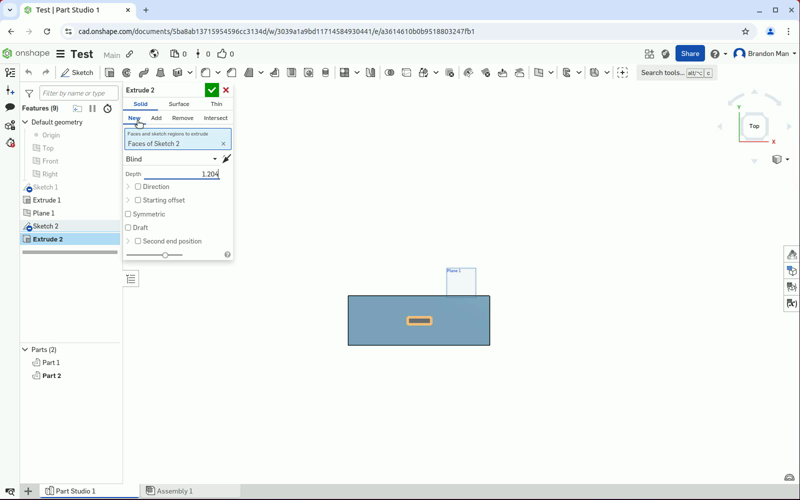
key(enter)
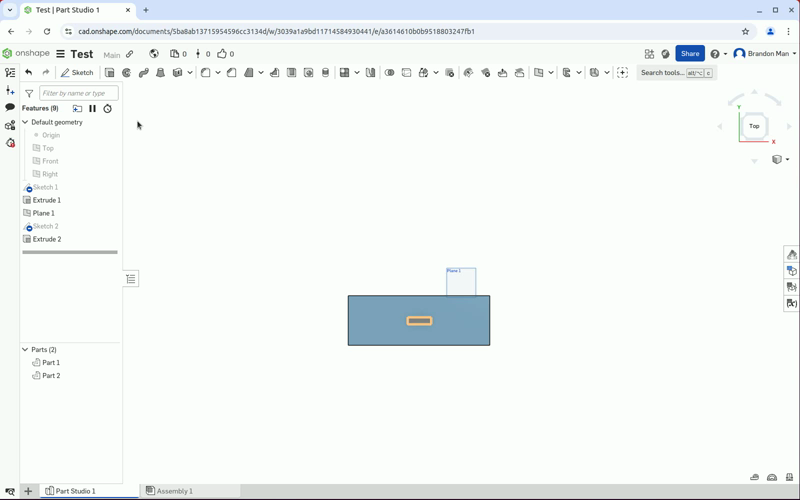
key(shift+h)
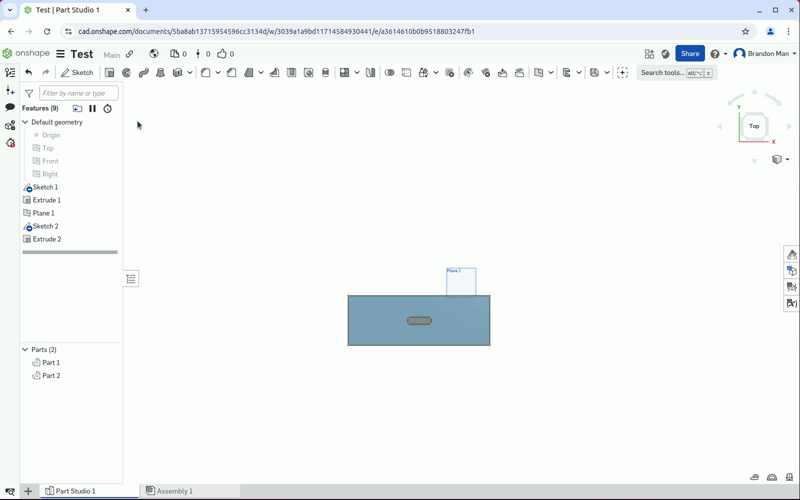
key(shift+h)
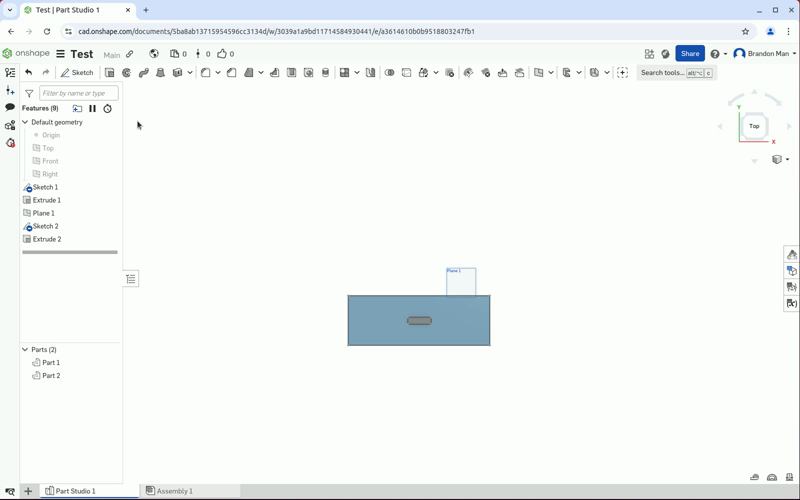
key(shift+7)
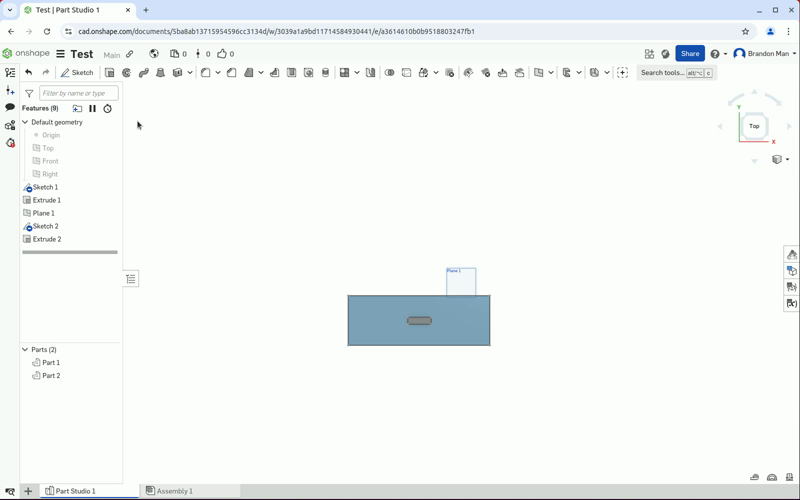
key(up, 3)
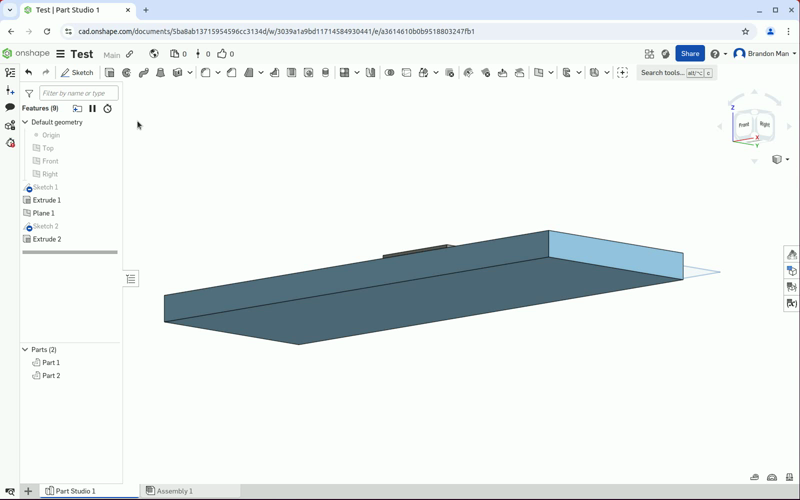
key(left, 3)
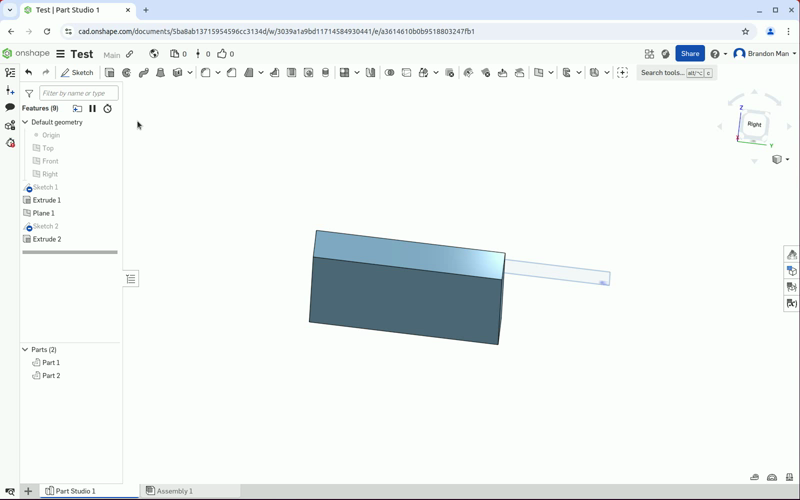
key(right, 3)
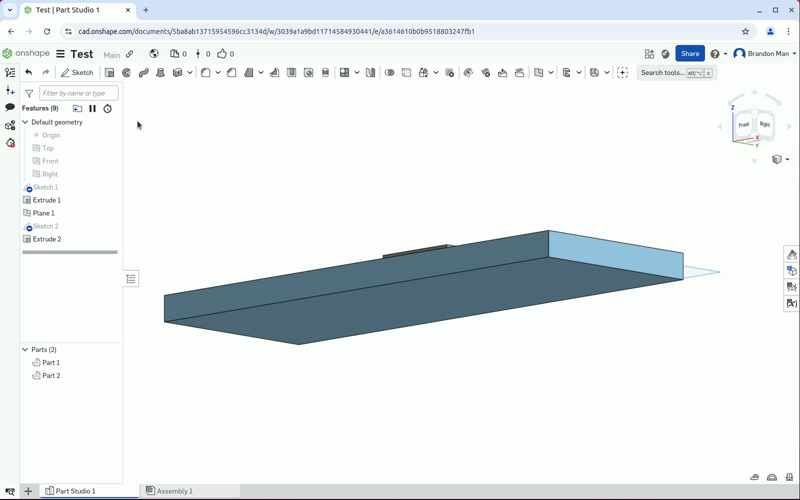
key(down, 3)
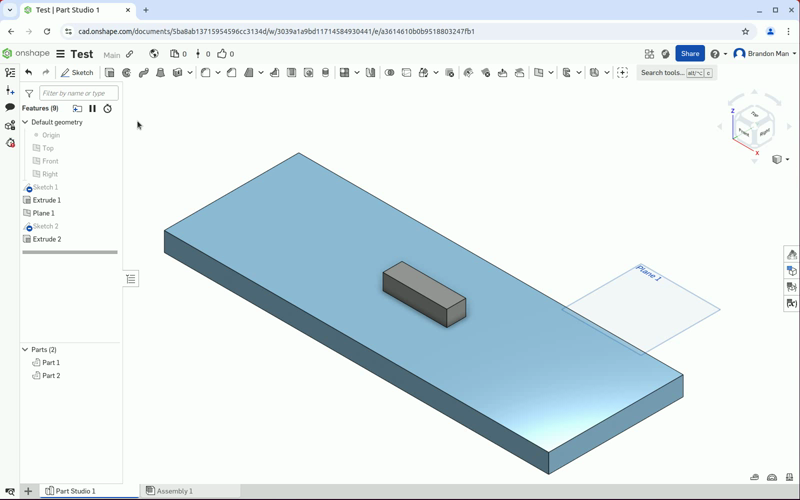
mouse_move(73, 189)
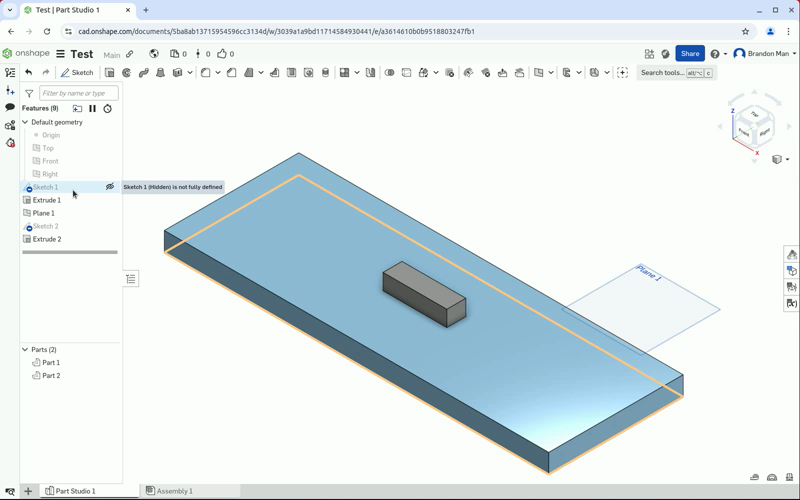
click(73, 189)